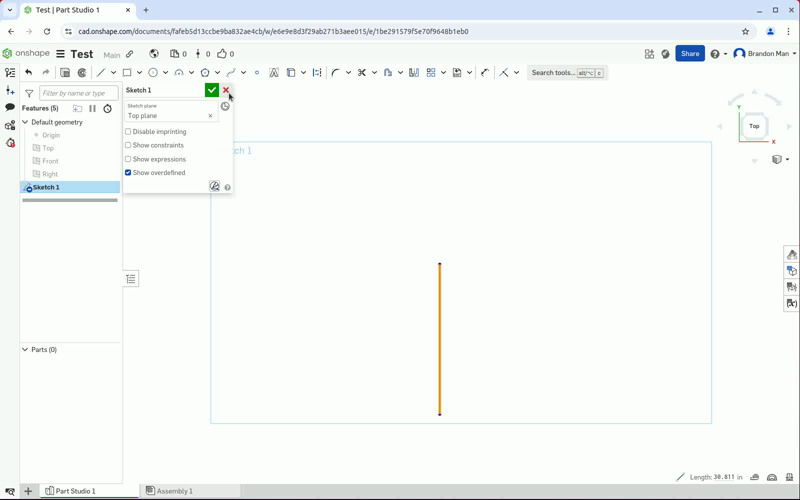
key(shift+h)
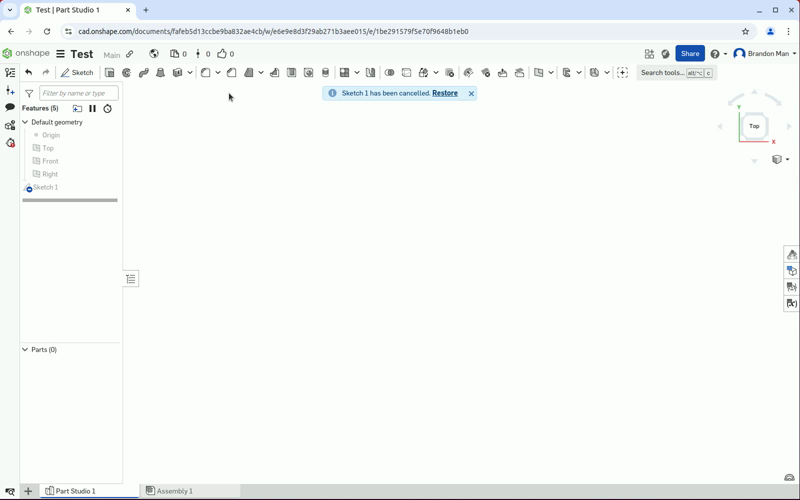
mouse_move(73, 352)
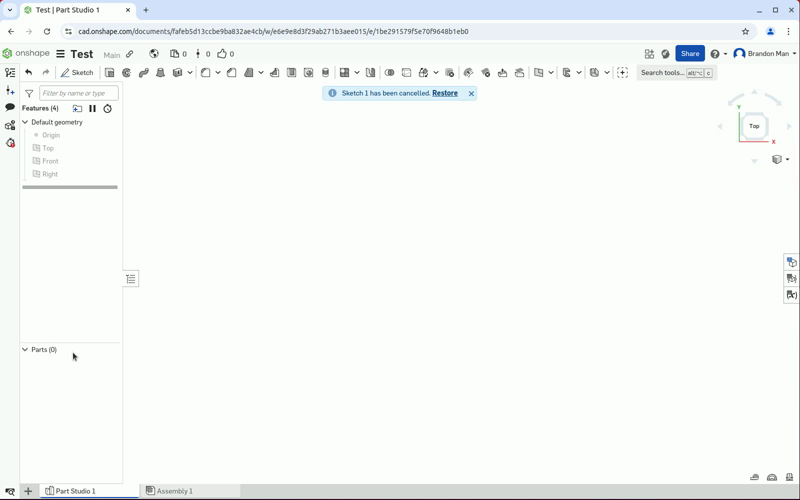
key(y)
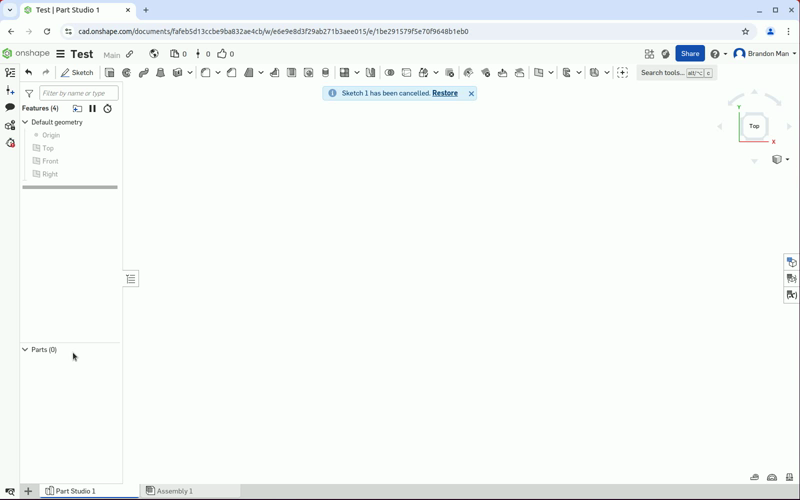
key(shift+p)
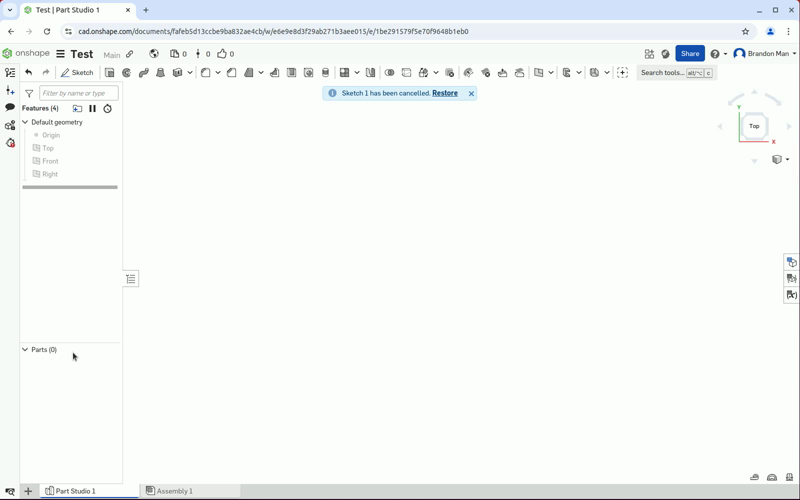
key(space)
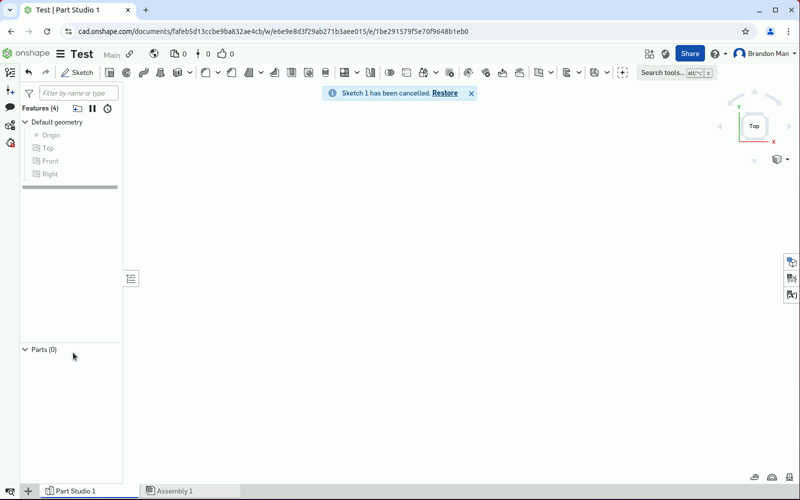
key_down(shift)
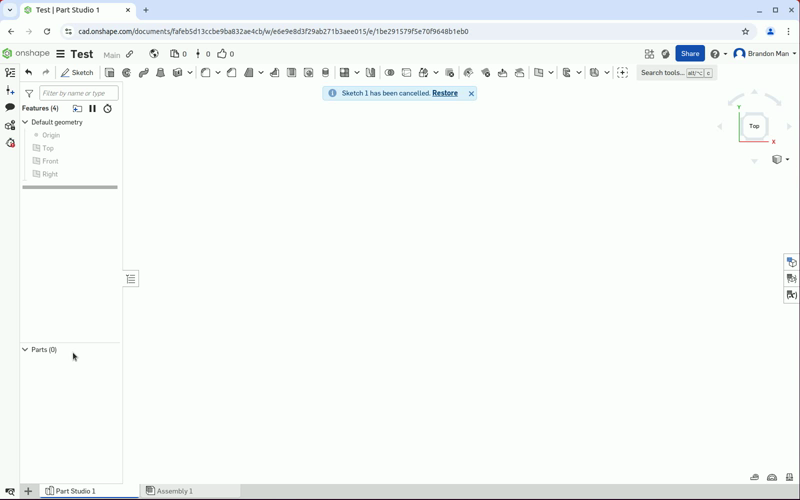
key(up)
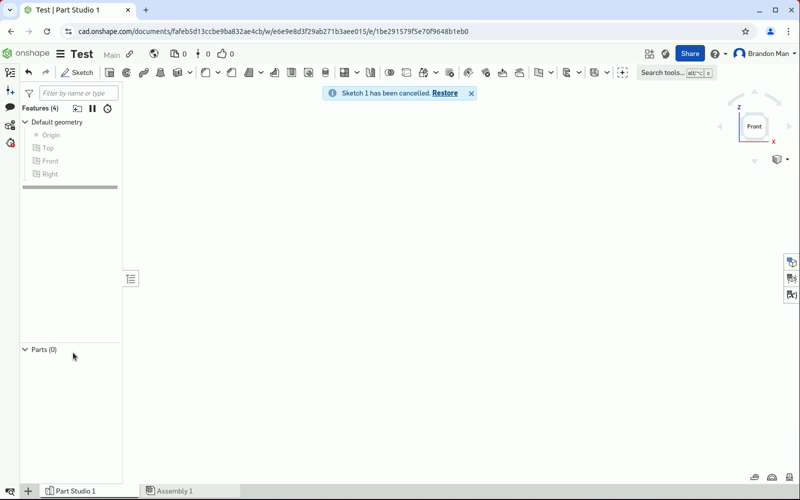
key_up(shift)
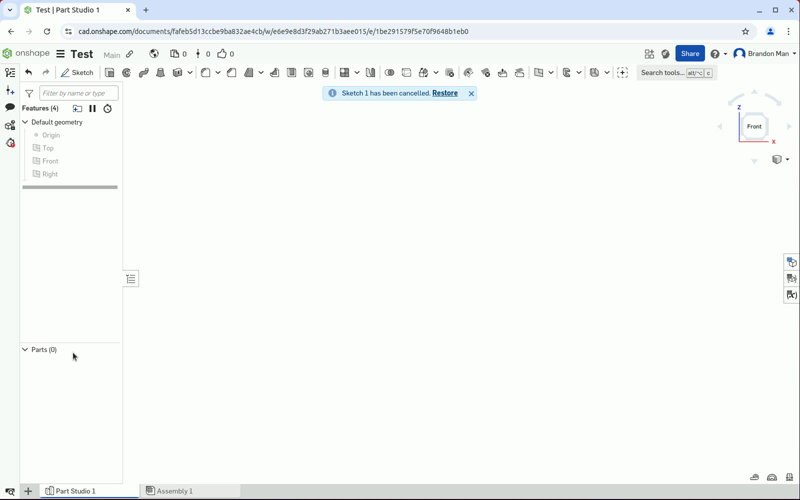
mouse_move(73, 352)
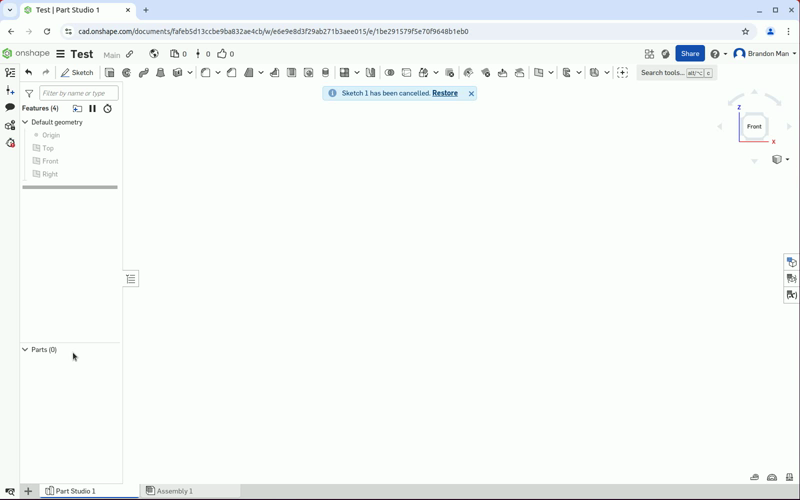
key(shift+y)
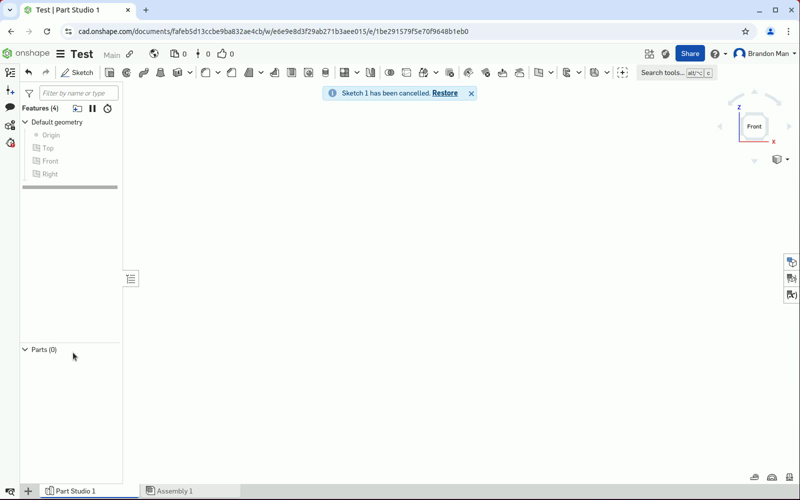
key(shift+s)
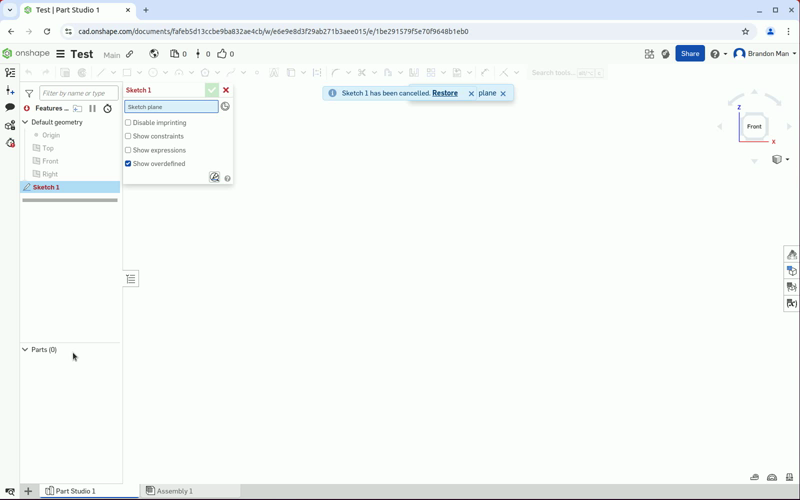
mouse_move(73, 163)
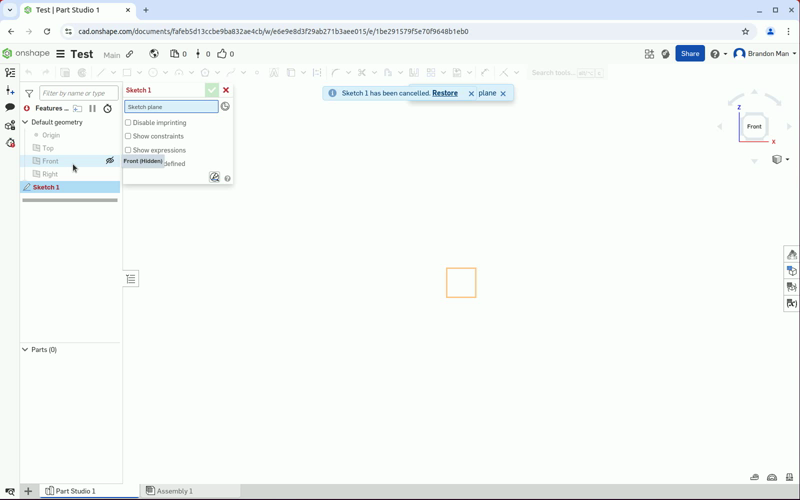
click(73, 163)
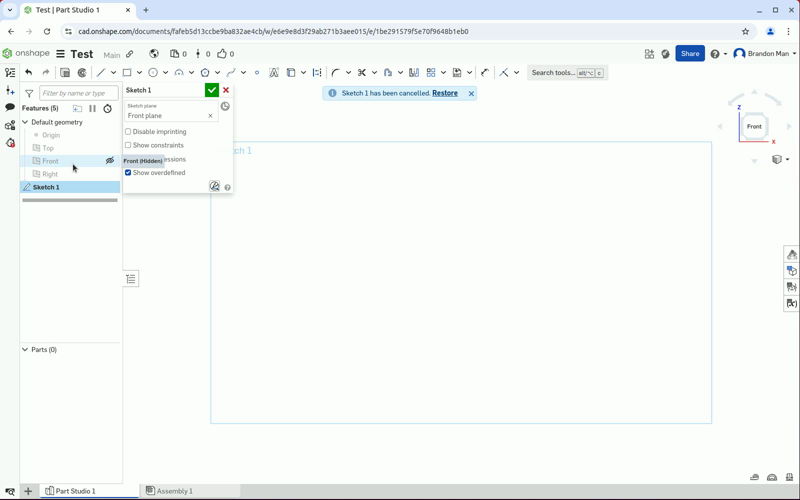
mouse_move(73, 352)
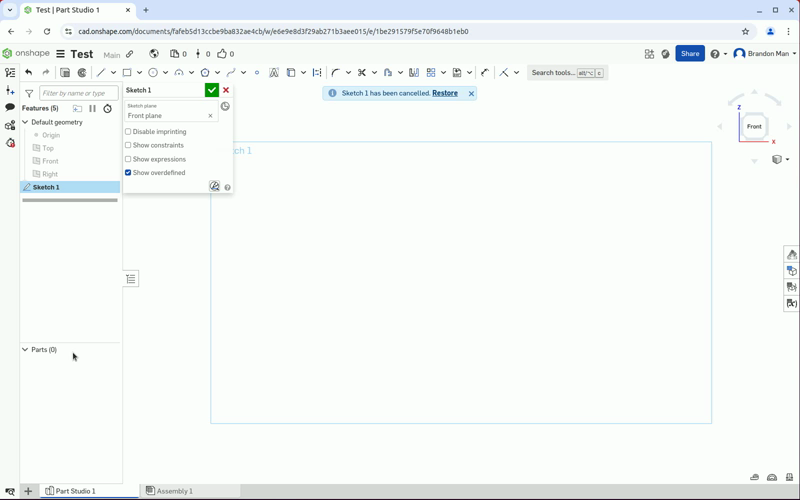
key(y)
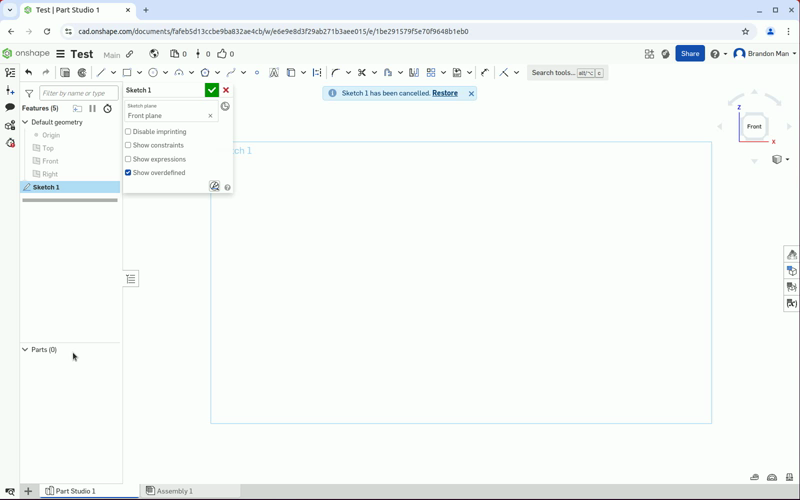
key(c)
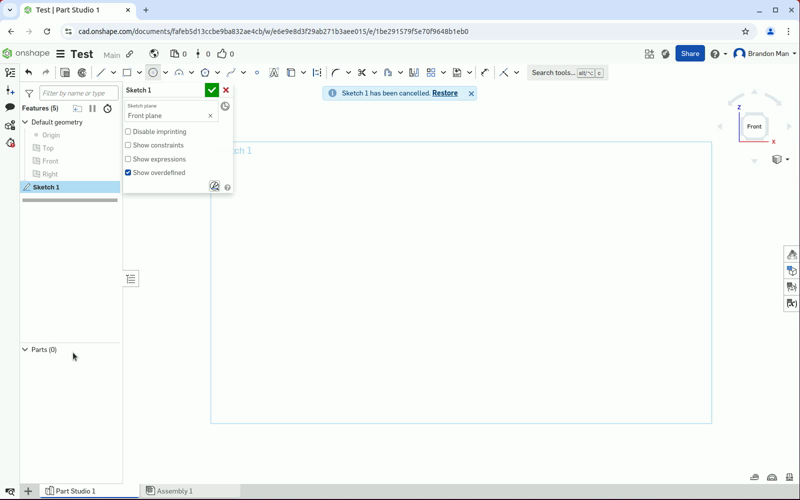
key_down(shift)
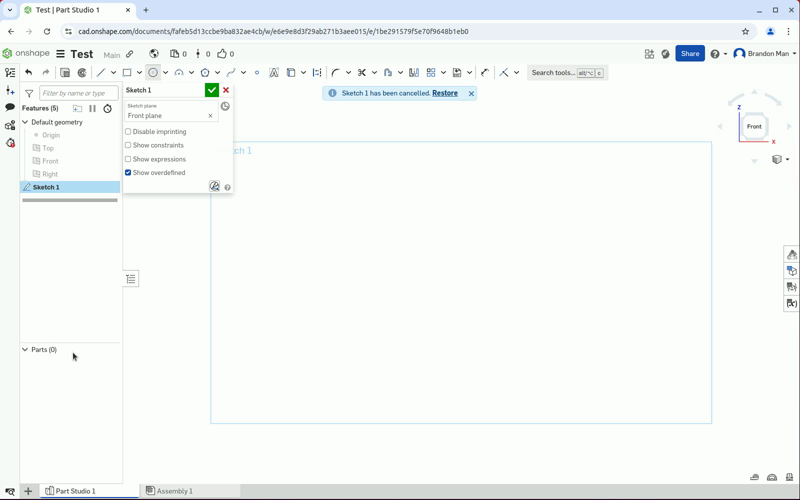
mouse_move(461, 282)
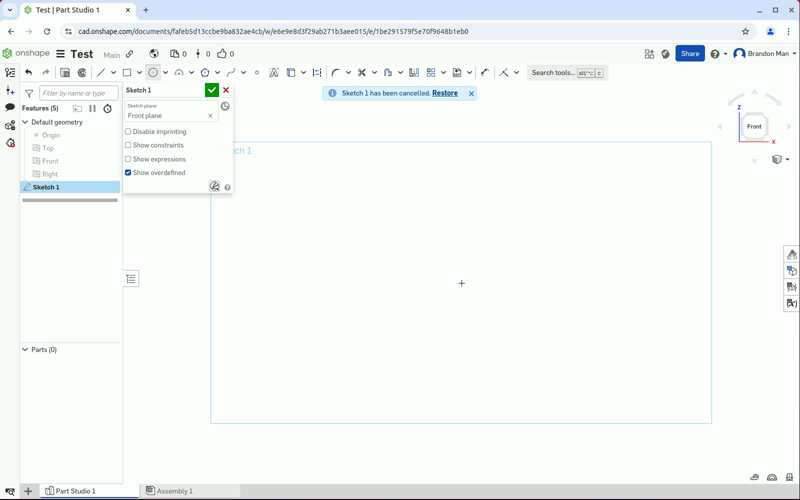
click(461, 282)
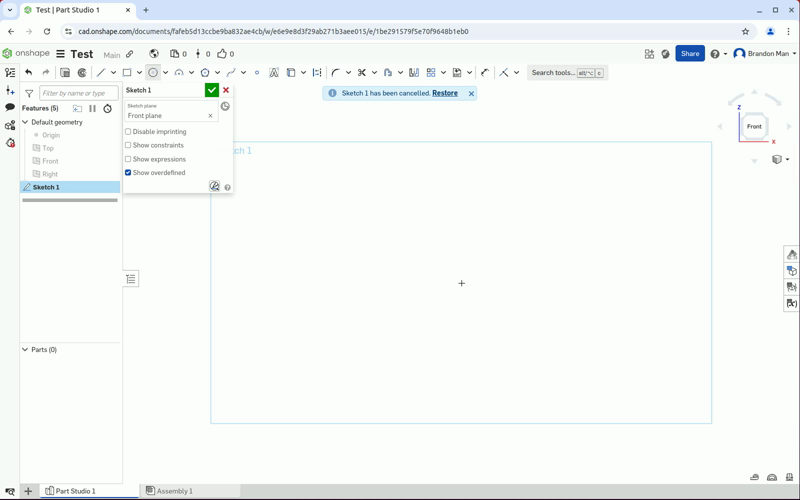
key_up(shift)
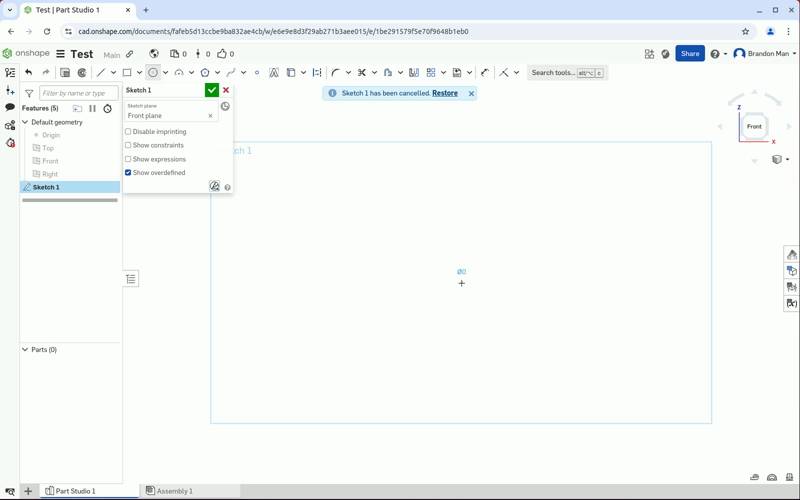
mouse_move(565, 282)
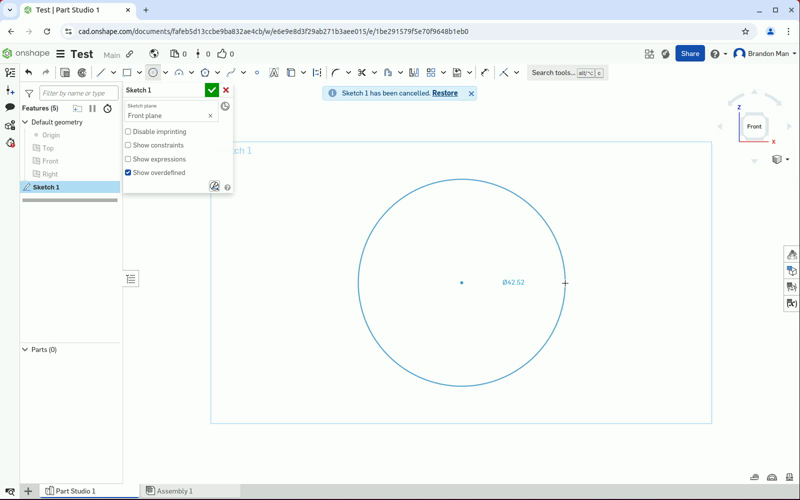
click(565, 282)
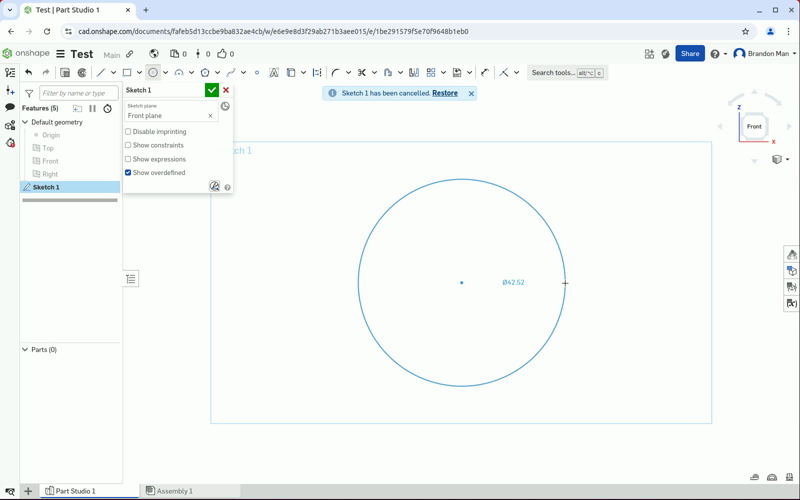
key(esc)
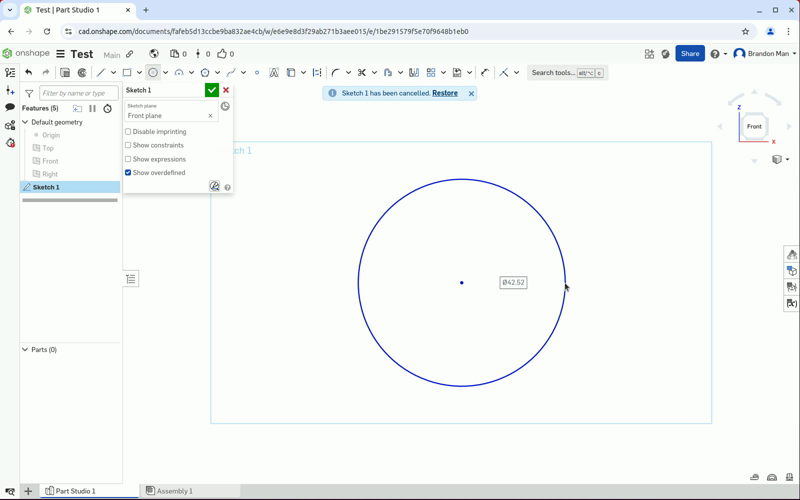
key(c)
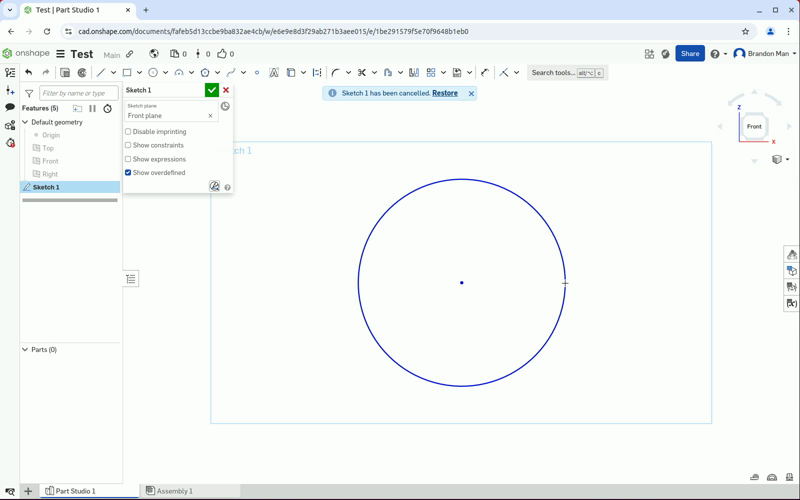
key_down(shift)
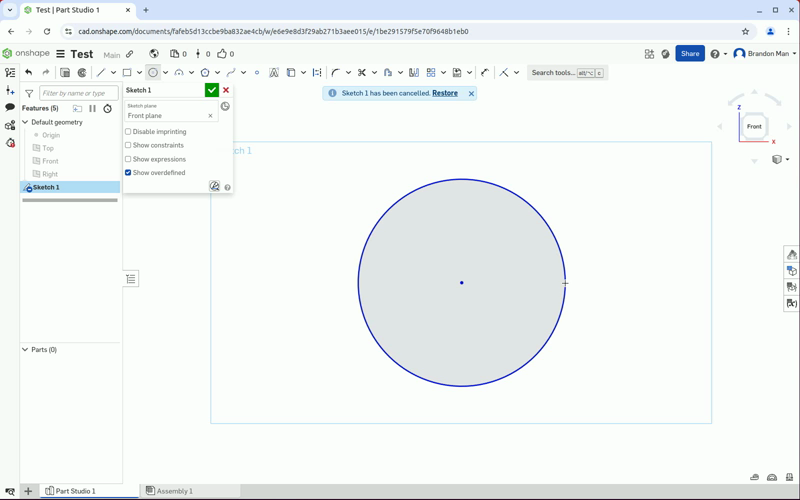
mouse_move(461, 282)
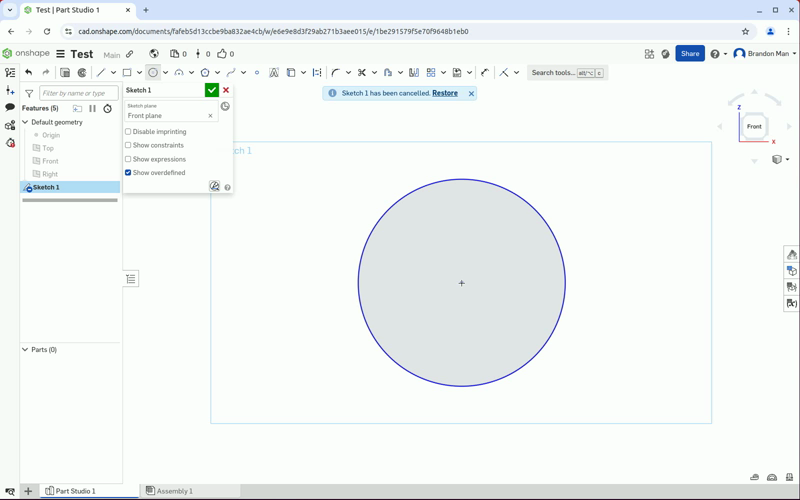
click(461, 282)
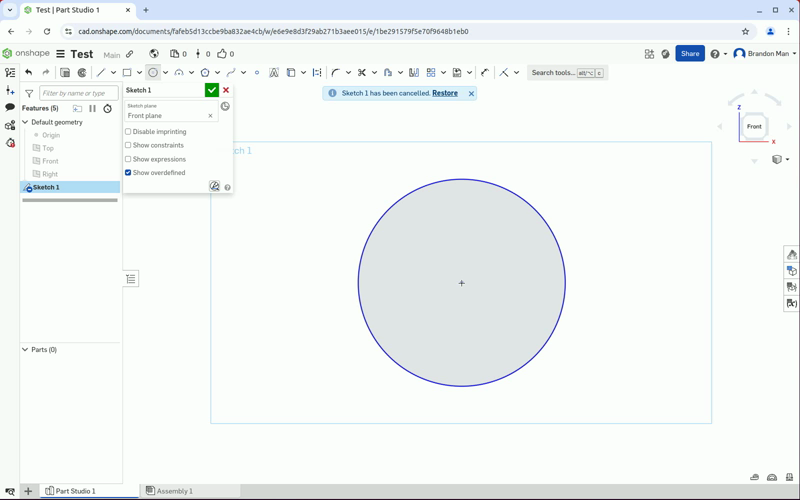
key_up(shift)
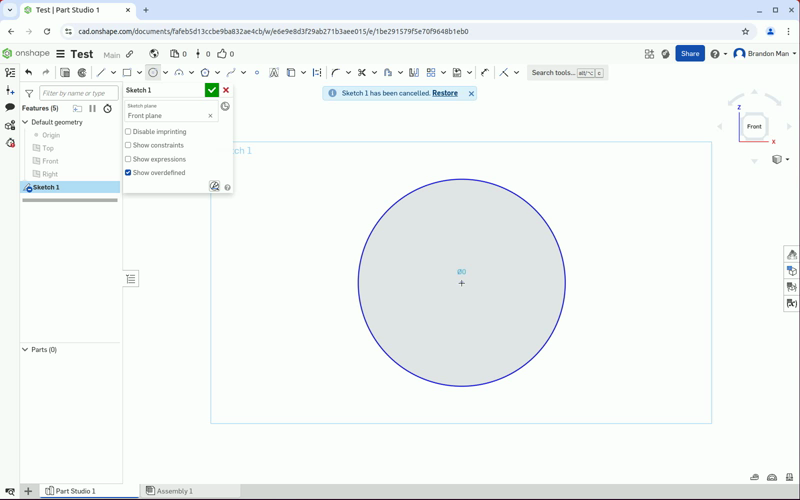
mouse_move(513, 282)
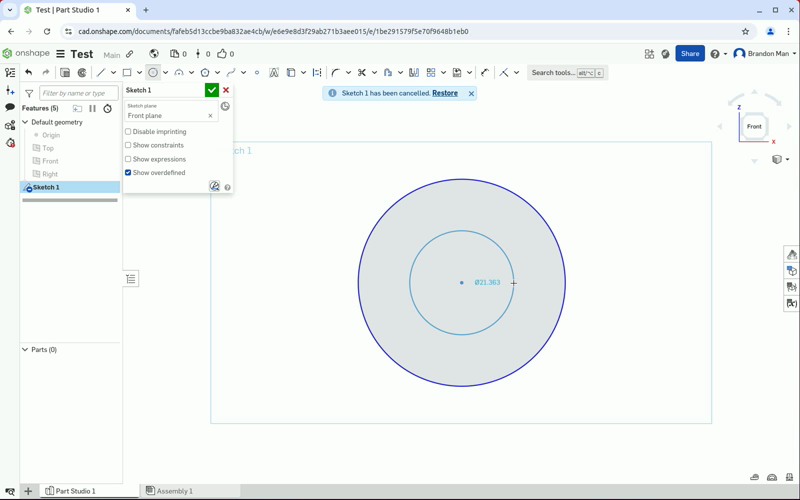
click(513, 282)
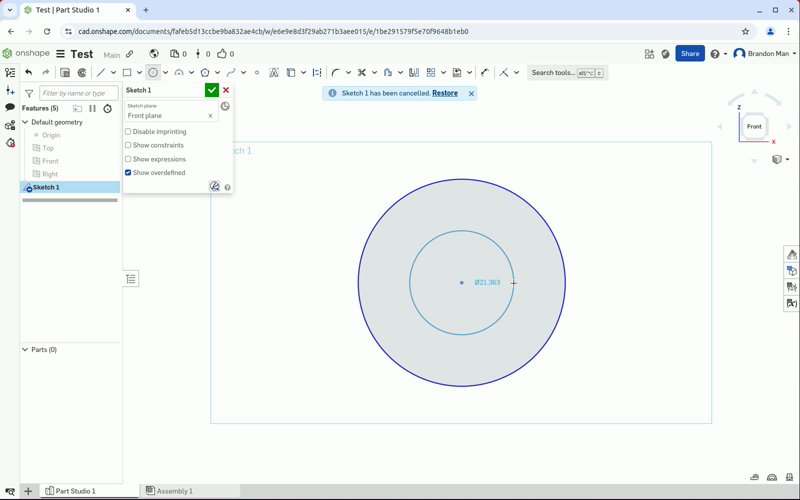
key(esc)
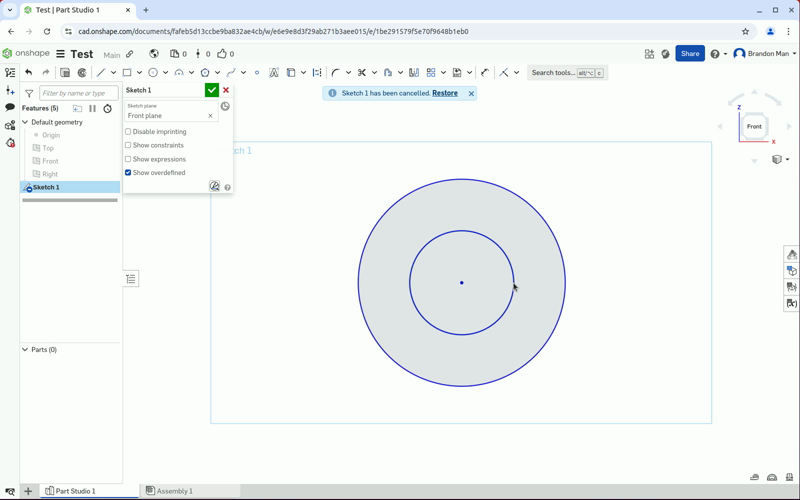
mouse_move(388, 282)
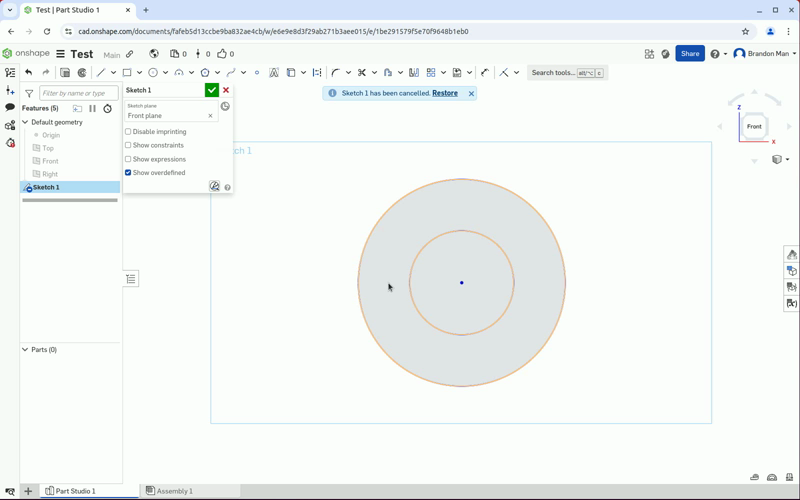
click(388, 282)
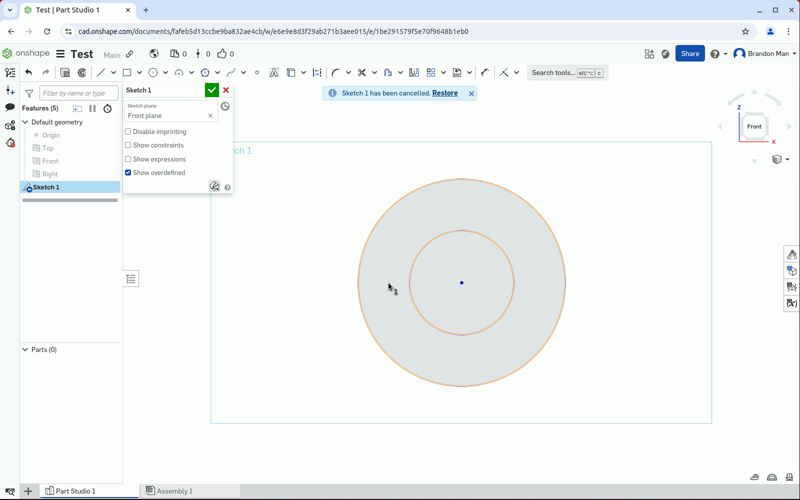
mouse_move(73, 352)
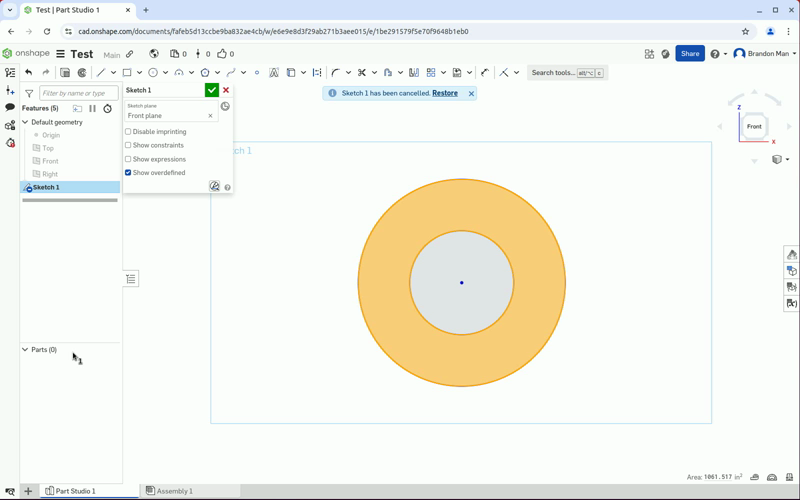
key(shift+y)
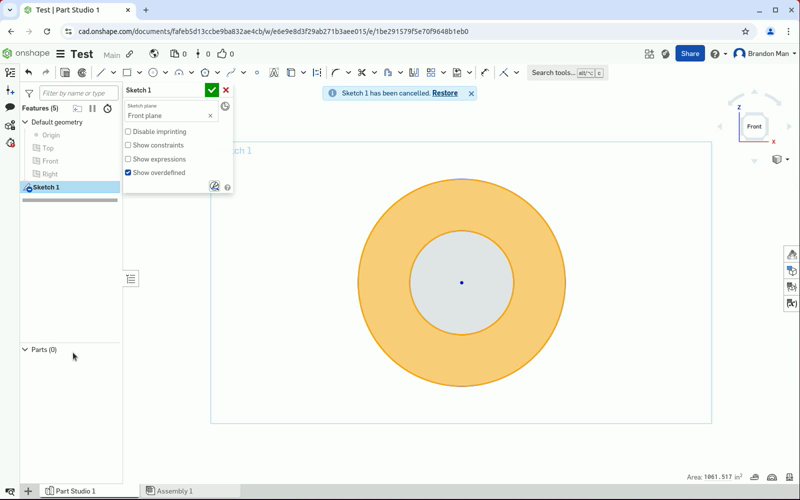
key(shift+e)
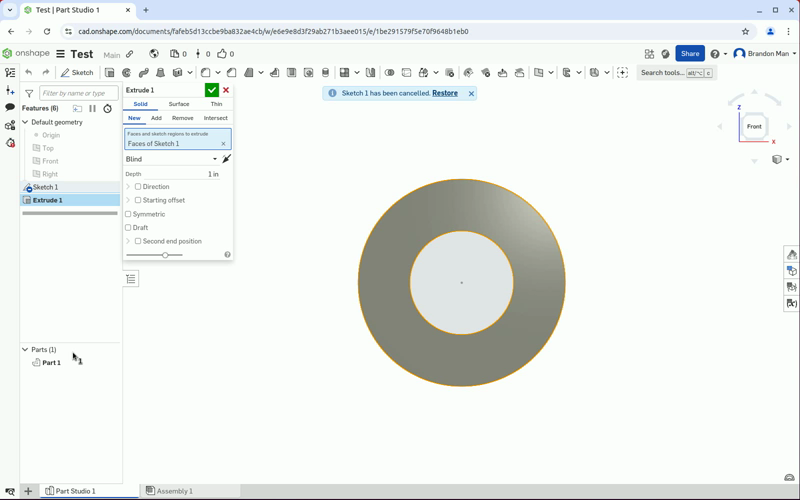
mouse_move(143, 106)
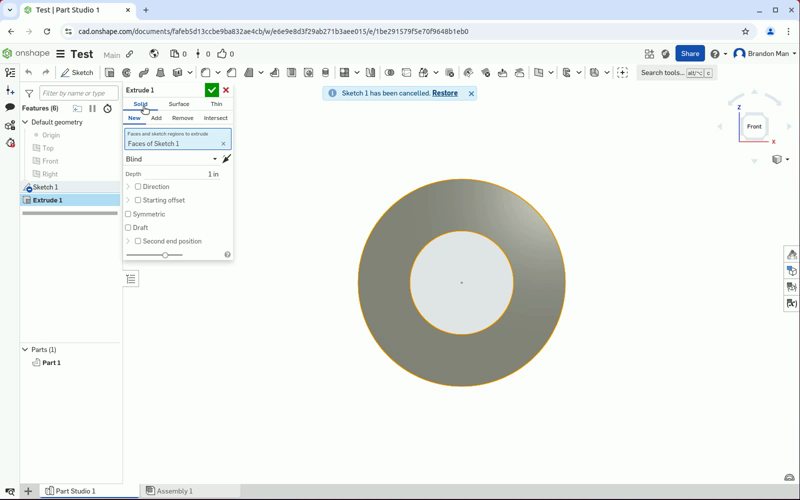
click(143, 106)
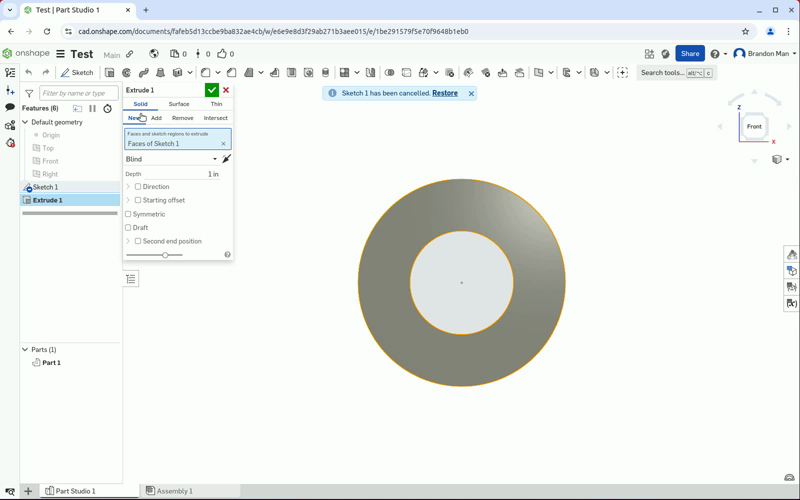
mouse_move(137, 120)
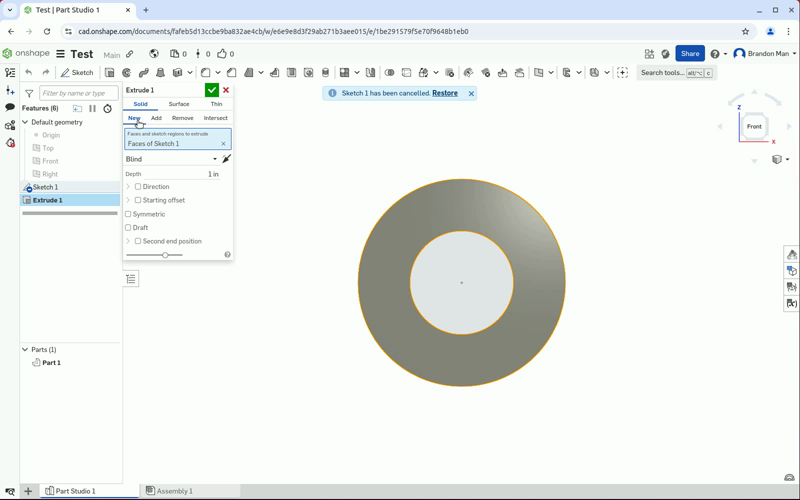
click(137, 120)
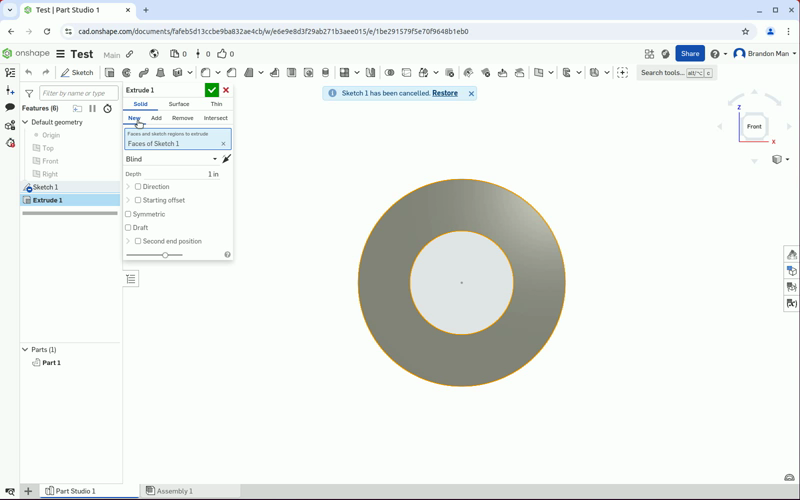
key(tab, 4)
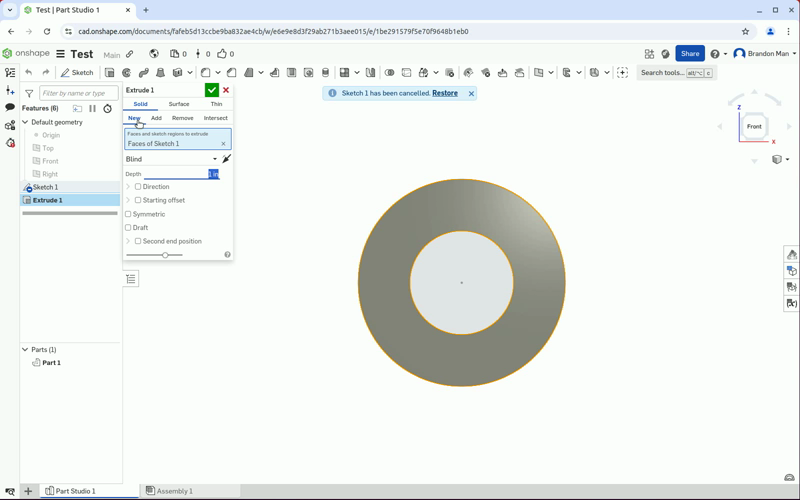
text(10.591)
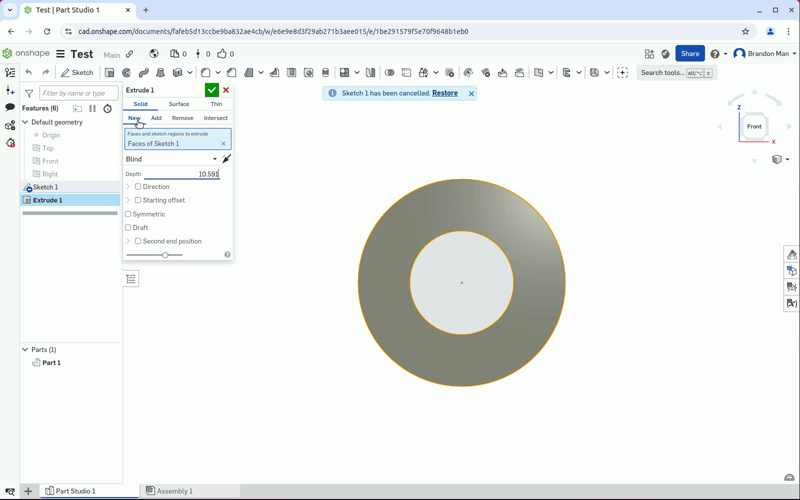
key(enter)
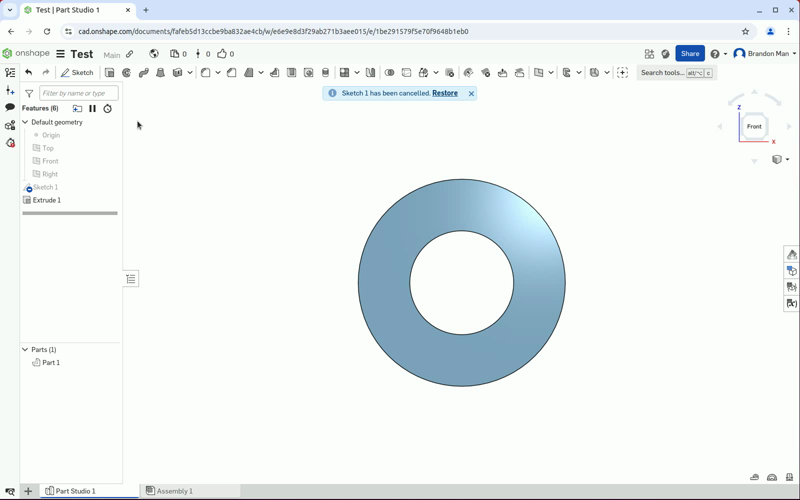
key(shift+h)
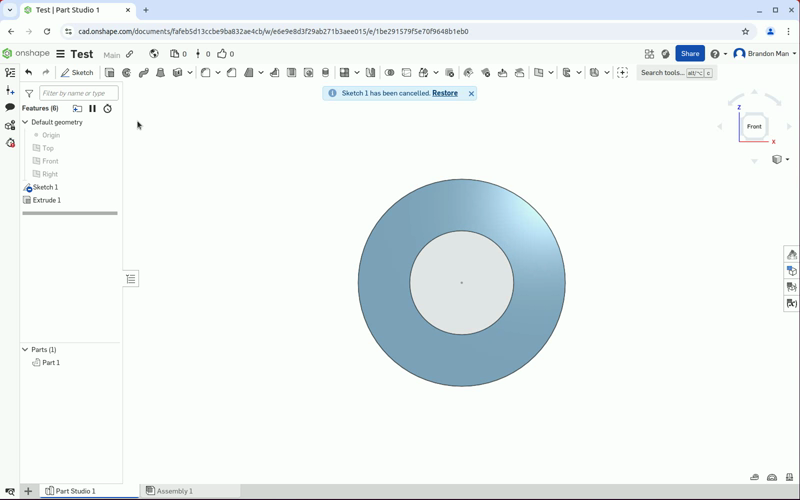
key(shift+h)
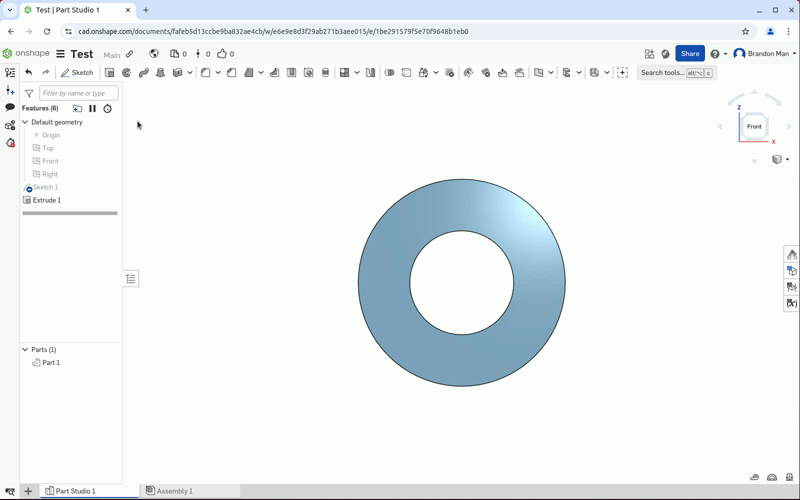
mouse_move(73, 189)
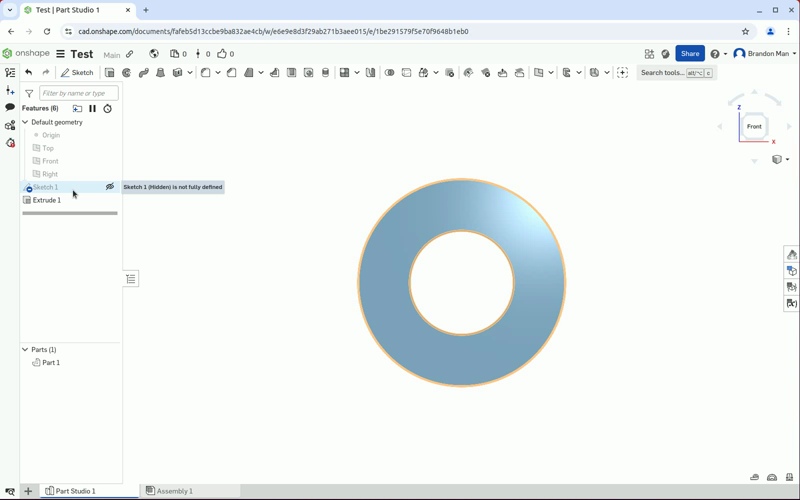
click(73, 189)
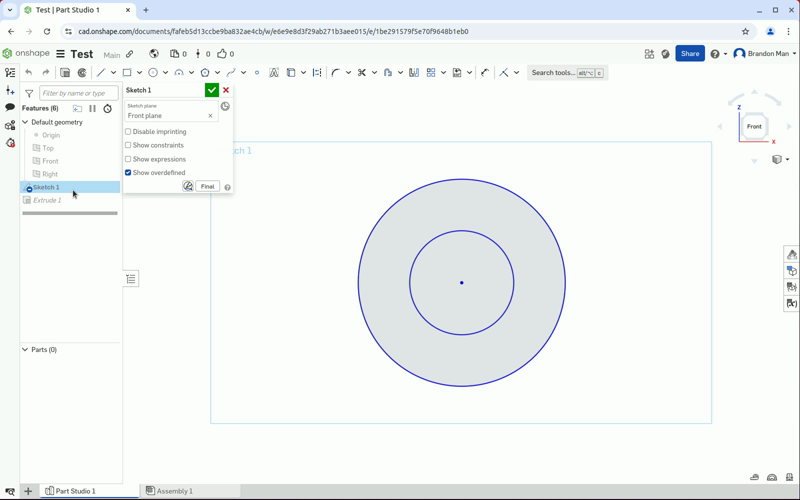
mouse_move(229, 92)
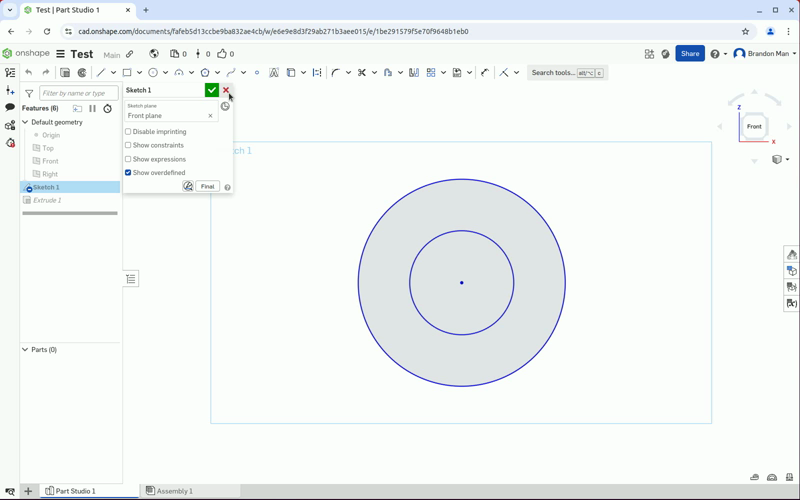
click(229, 92)
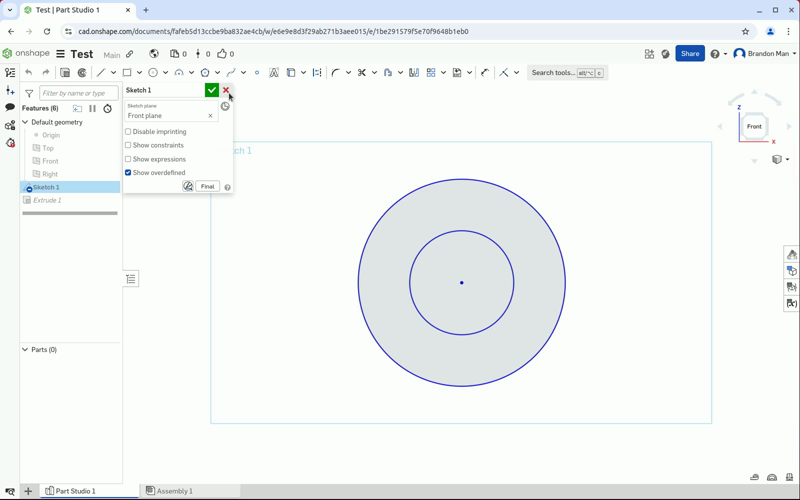
key(shift+s)
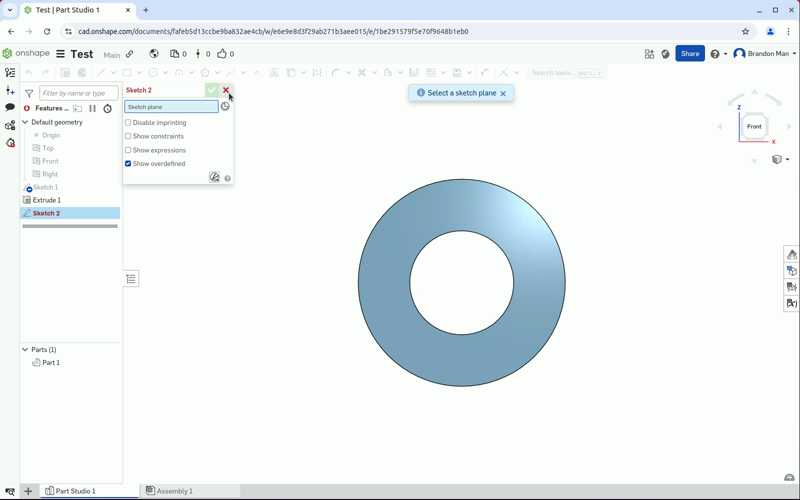
mouse_move(73, 163)
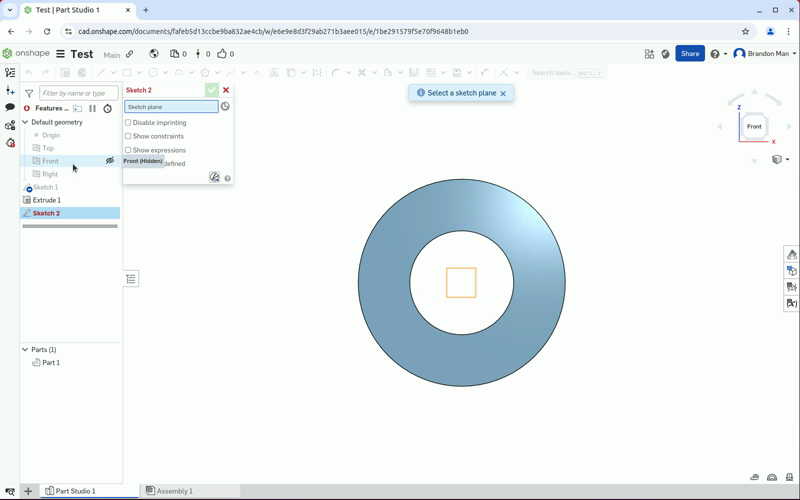
click(73, 163)
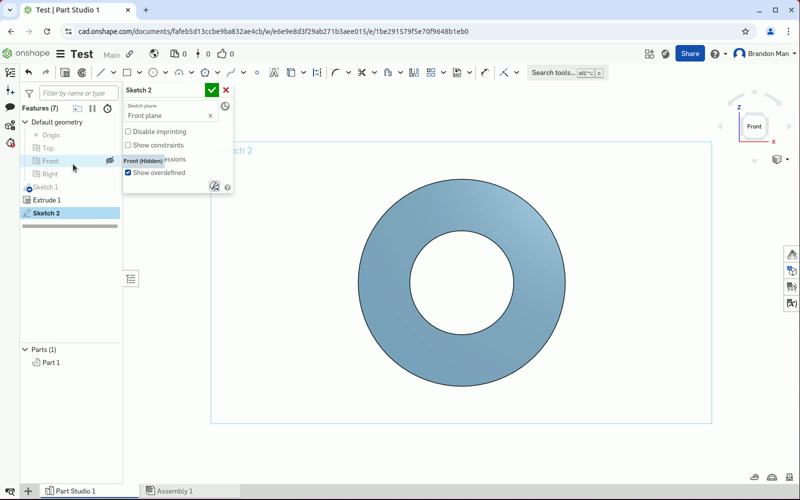
mouse_move(73, 352)
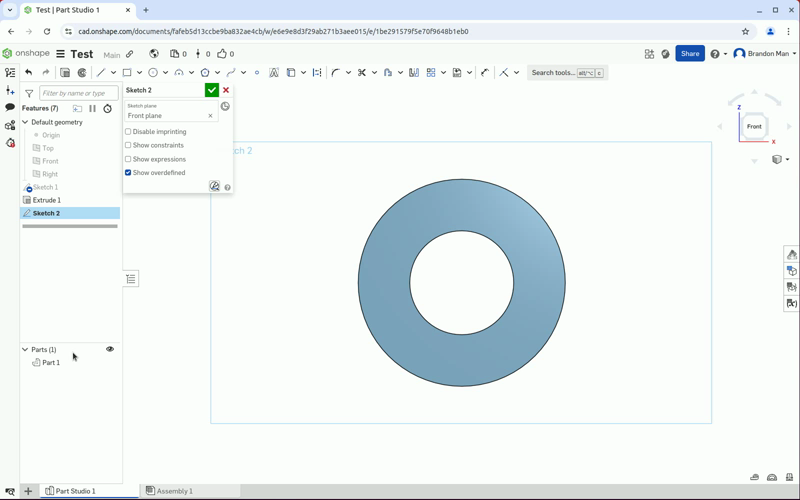
key(y)
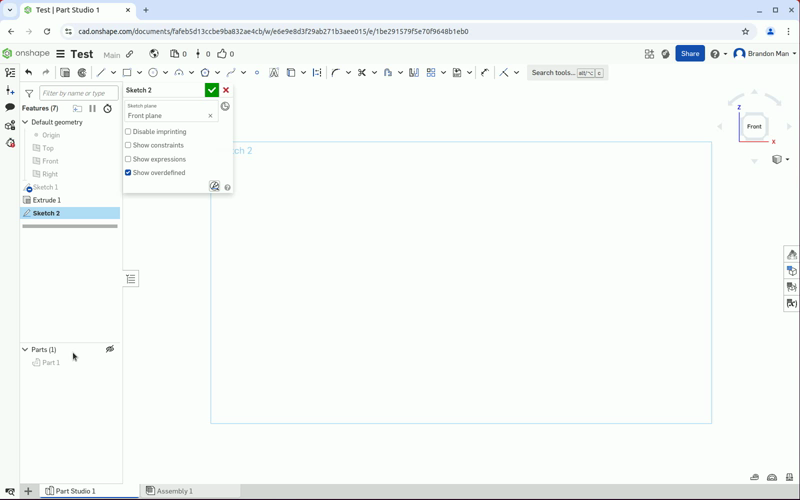
key(c)
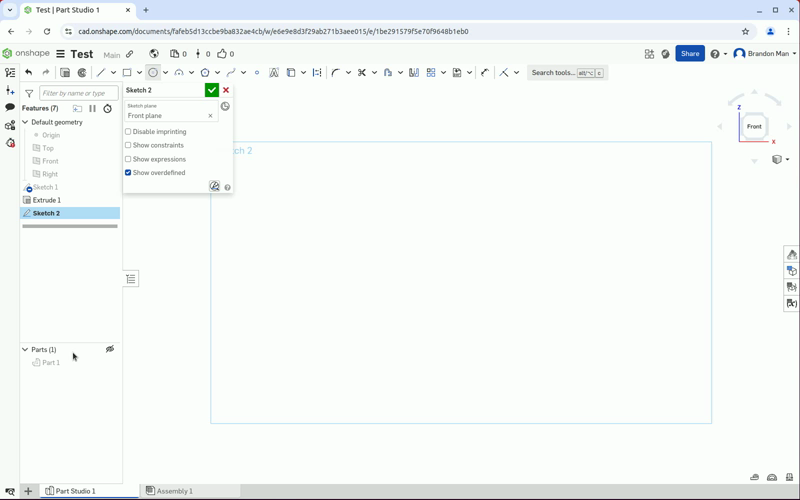
key_down(shift)
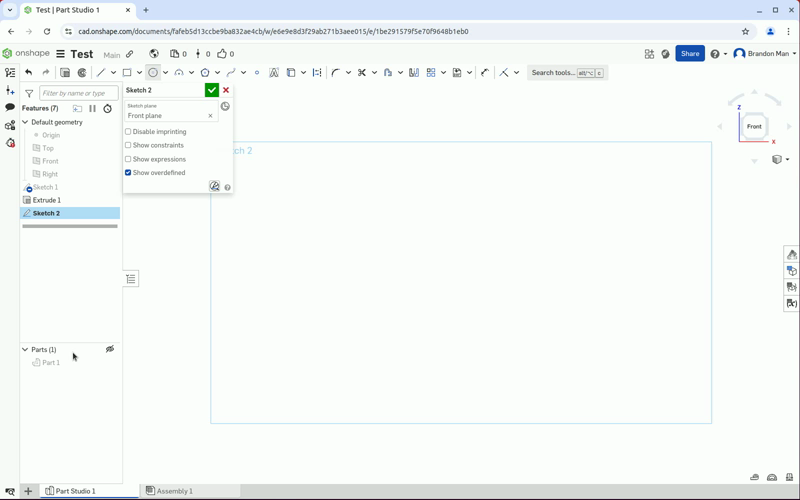
mouse_move(461, 282)
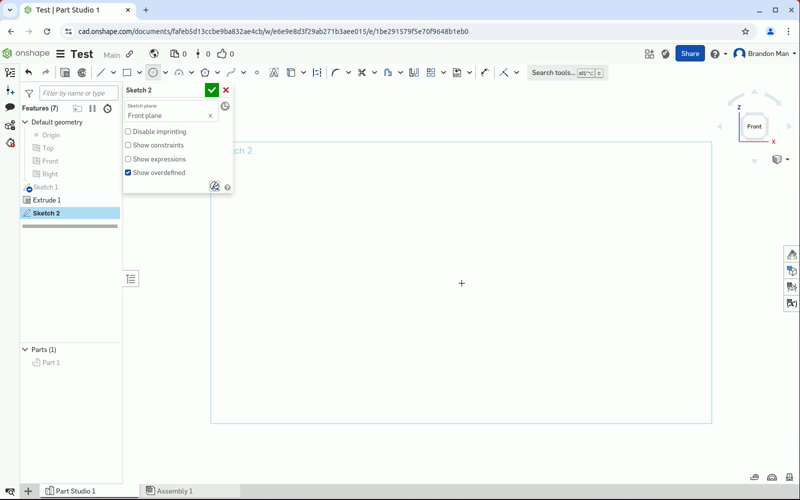
click(461, 282)
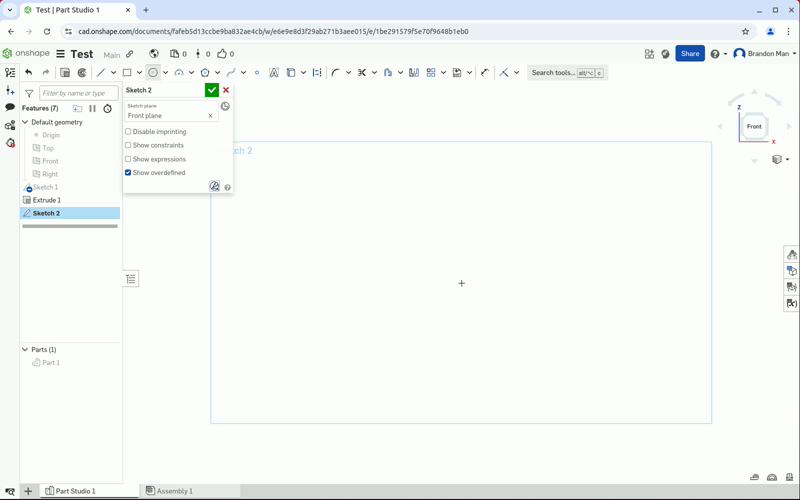
key_up(shift)
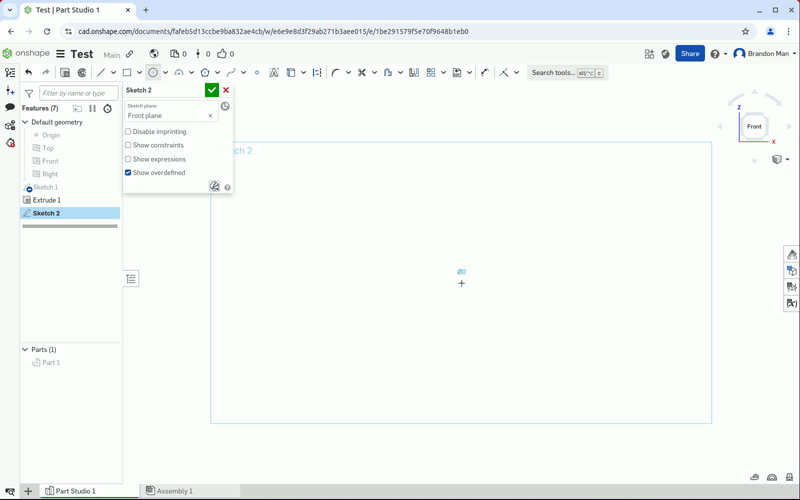
mouse_move(565, 282)
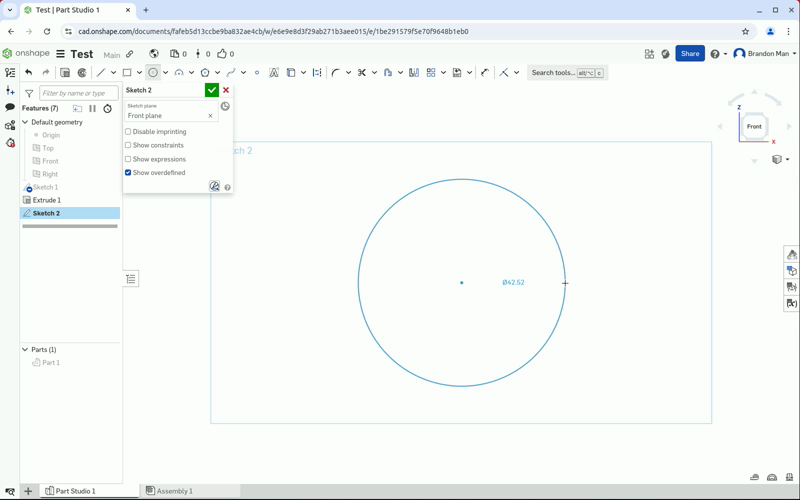
click(565, 282)
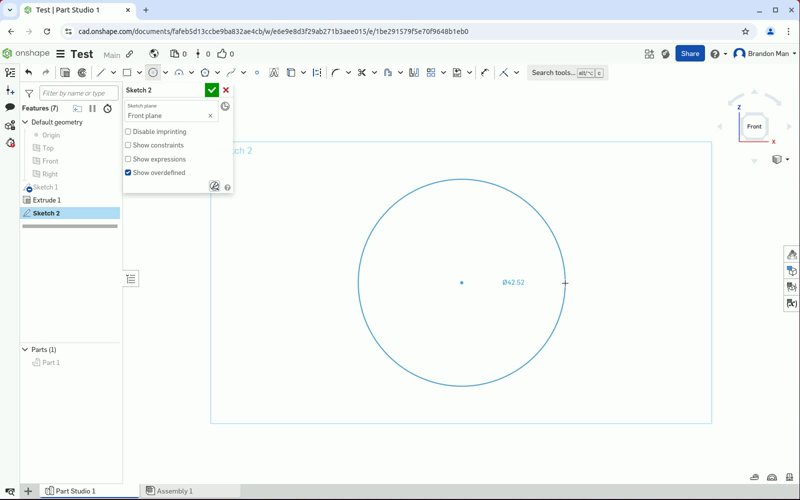
key(esc)
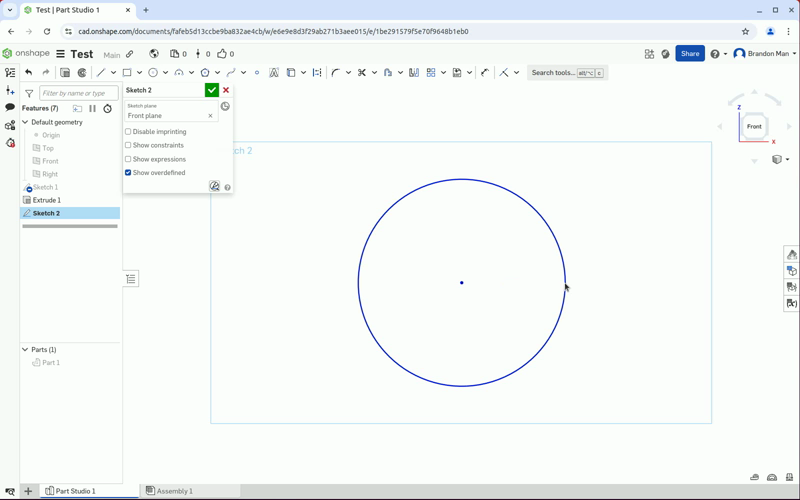
key(c)
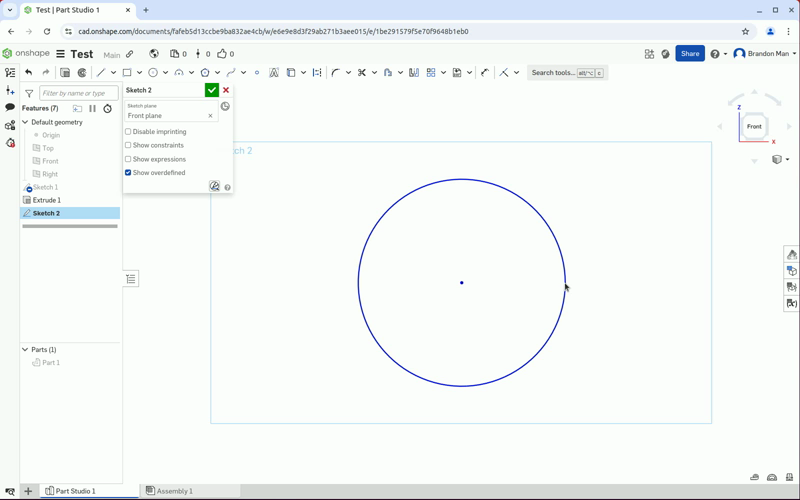
key_down(shift)
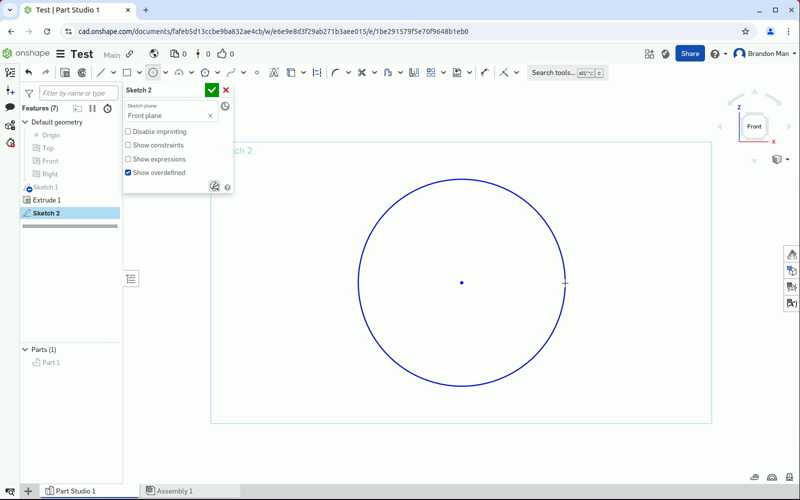
mouse_move(461, 282)
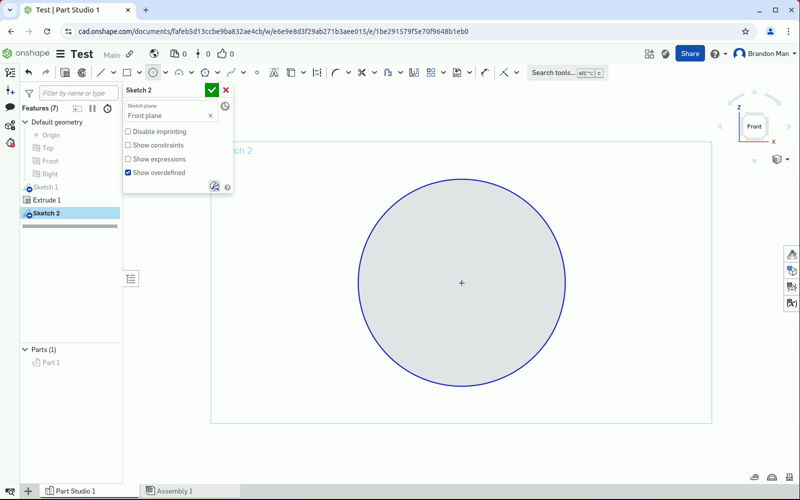
click(461, 282)
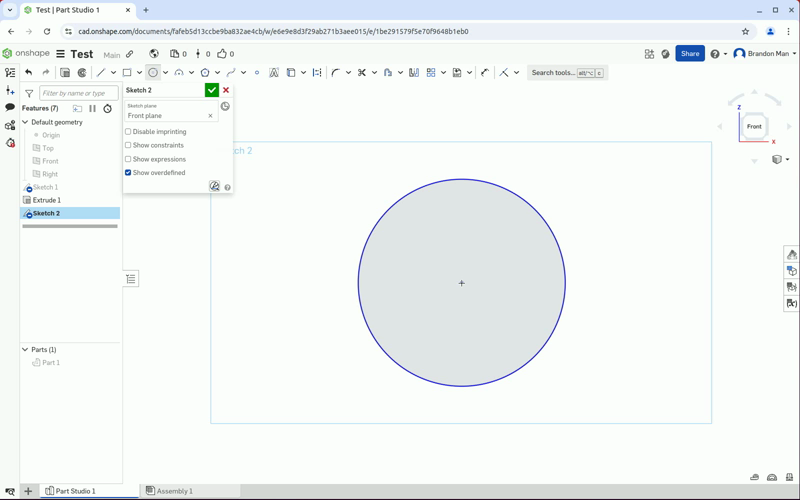
key_up(shift)
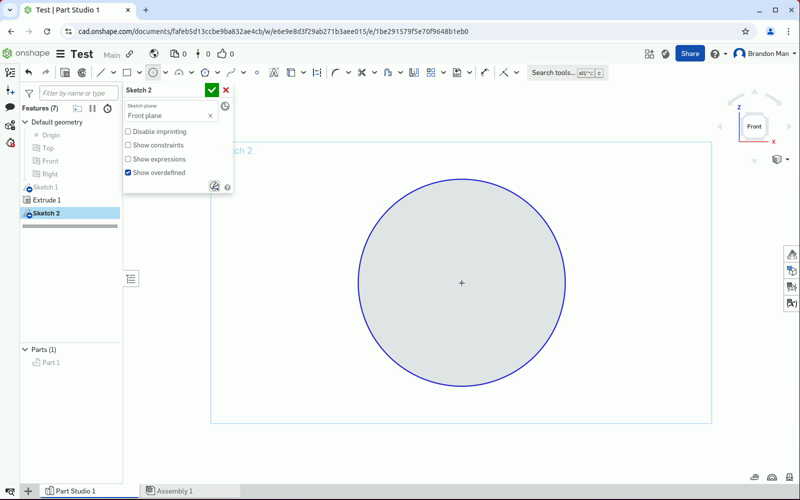
mouse_move(513, 282)
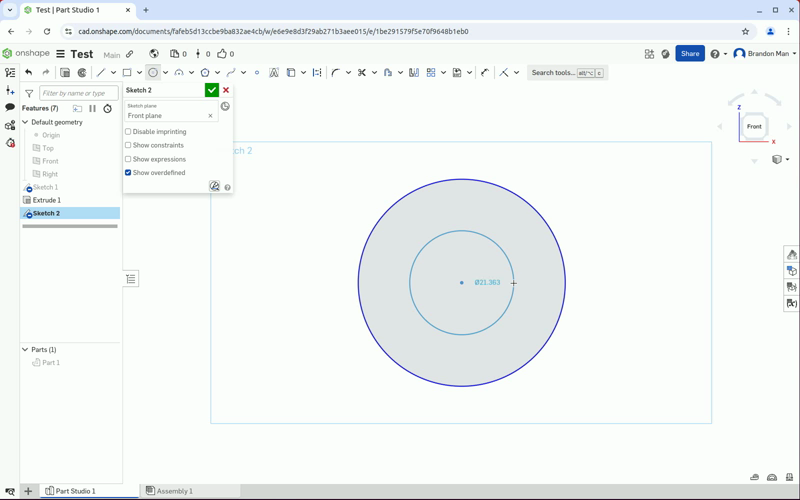
click(513, 282)
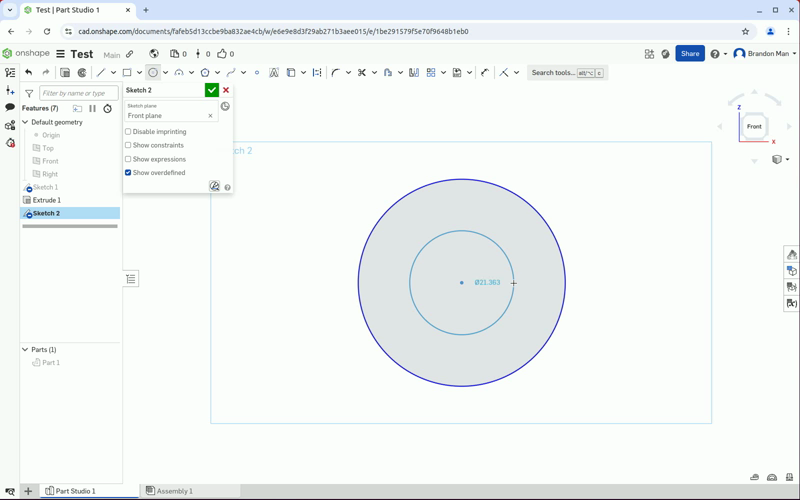
key(esc)
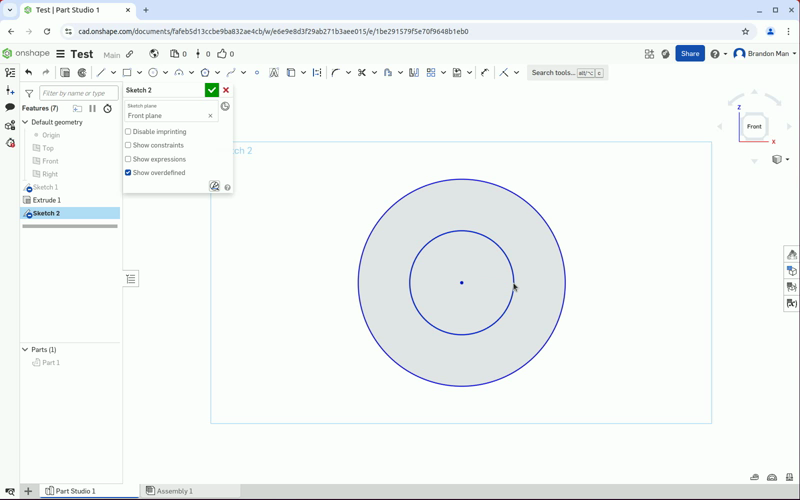
mouse_move(500, 213)
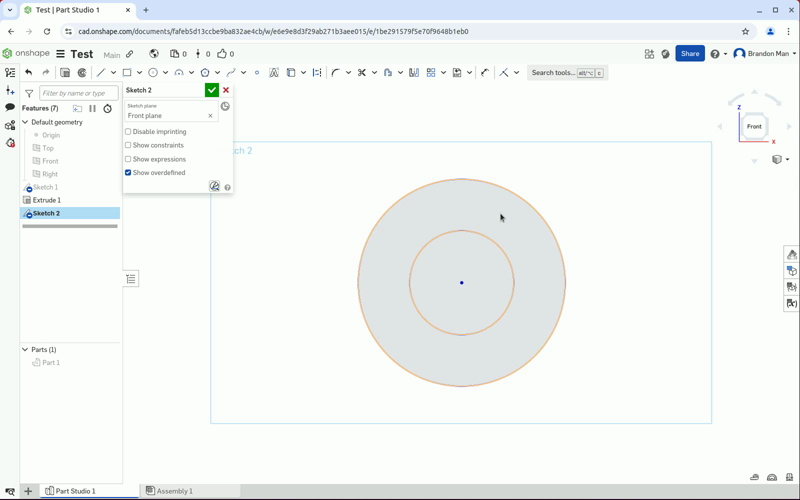
click(500, 213)
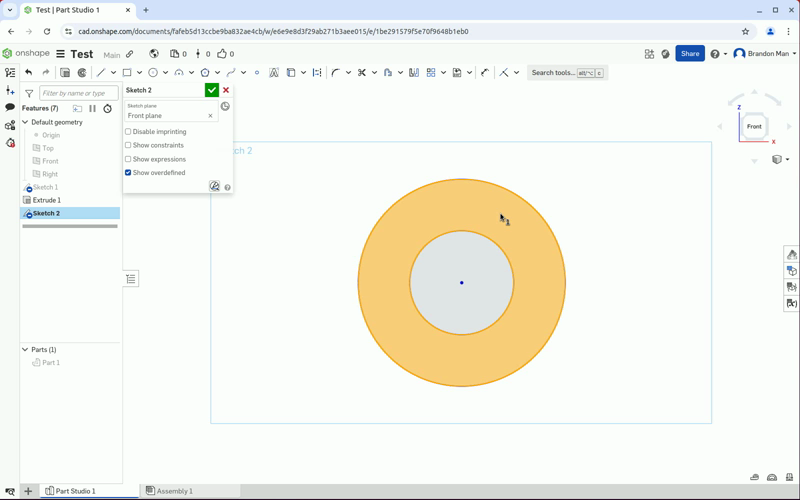
mouse_move(73, 352)
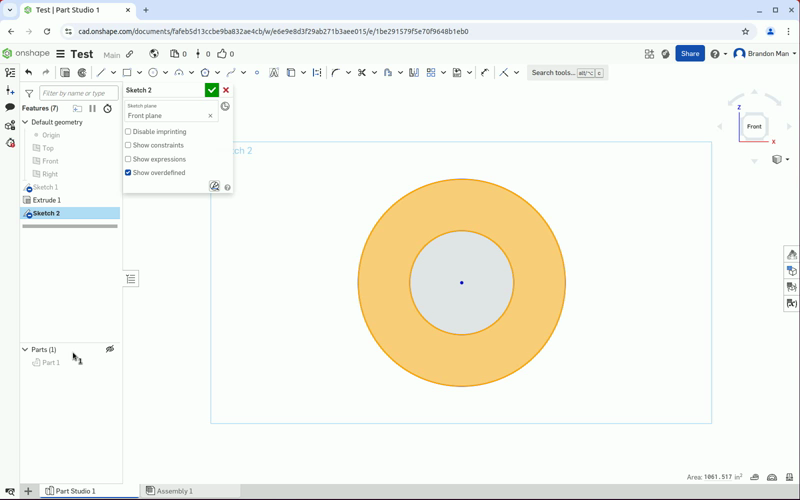
key(shift+y)
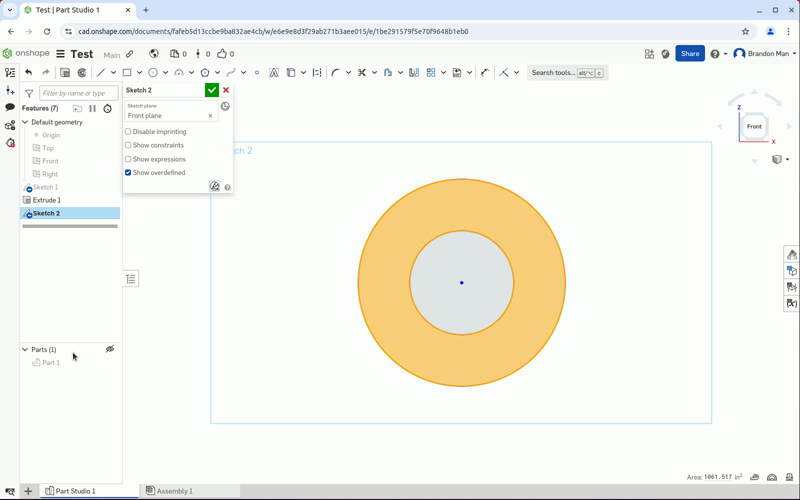
key(shift+e)
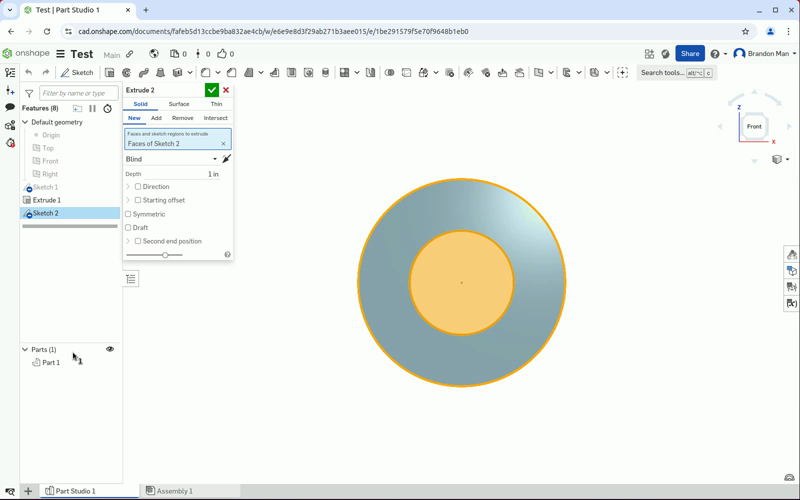
mouse_move(143, 106)
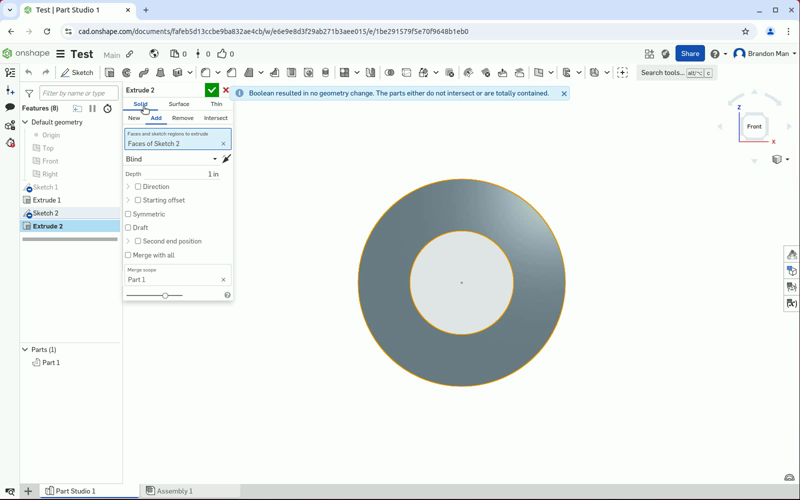
click(143, 106)
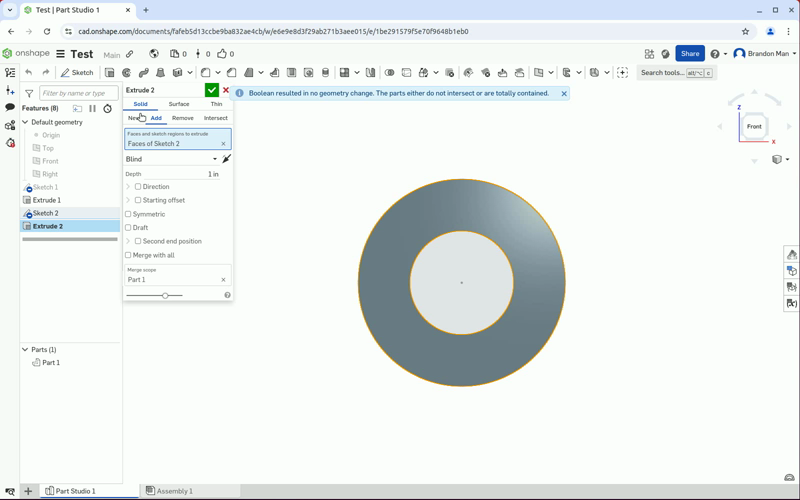
mouse_move(137, 120)
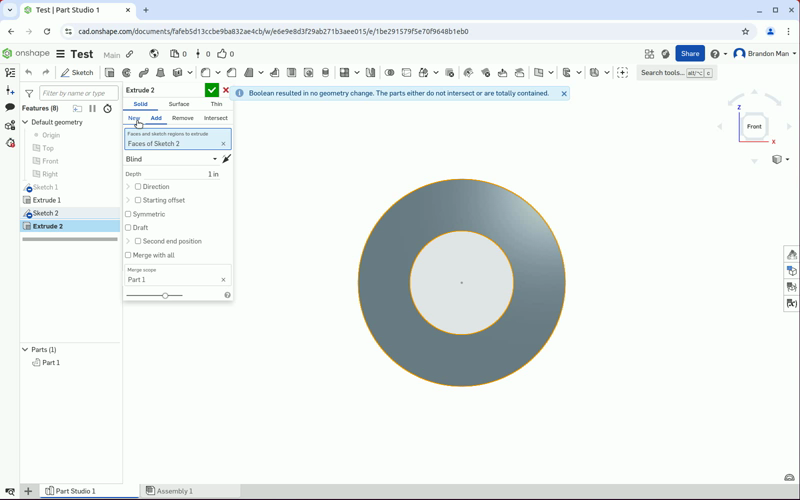
click(137, 120)
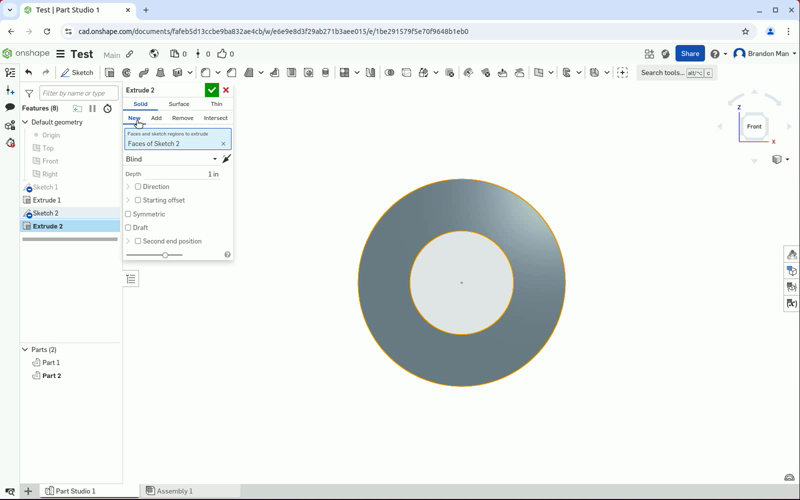
key(tab, 4)
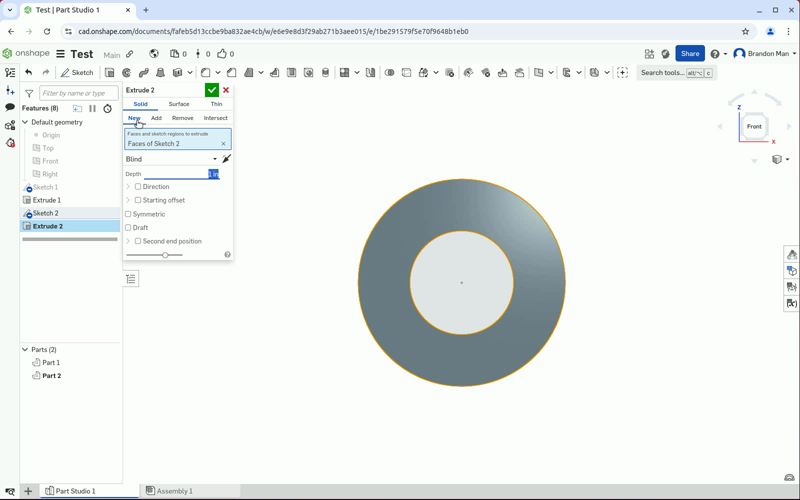
text(10.591)
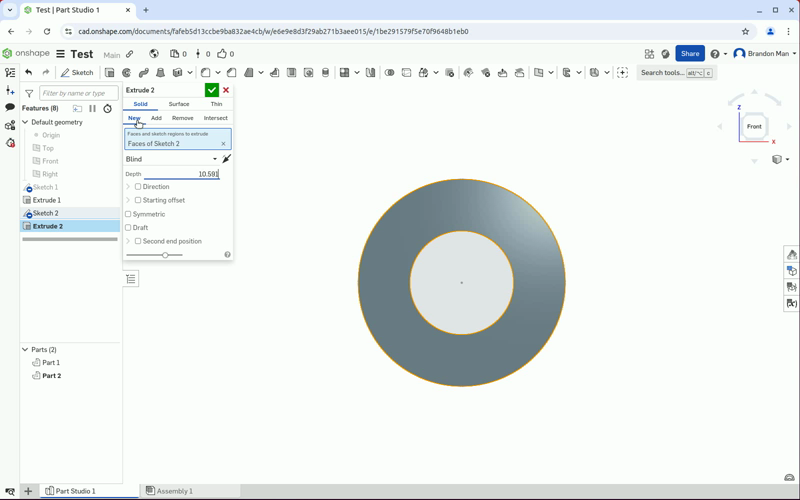
key(enter)
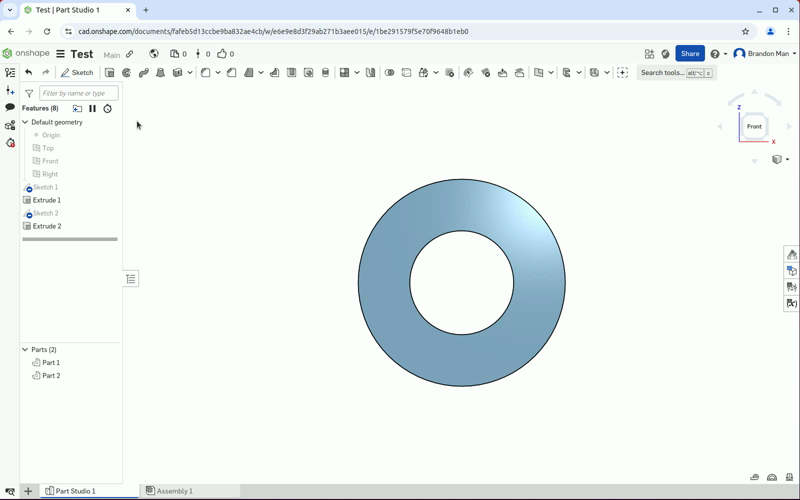
key(shift+h)
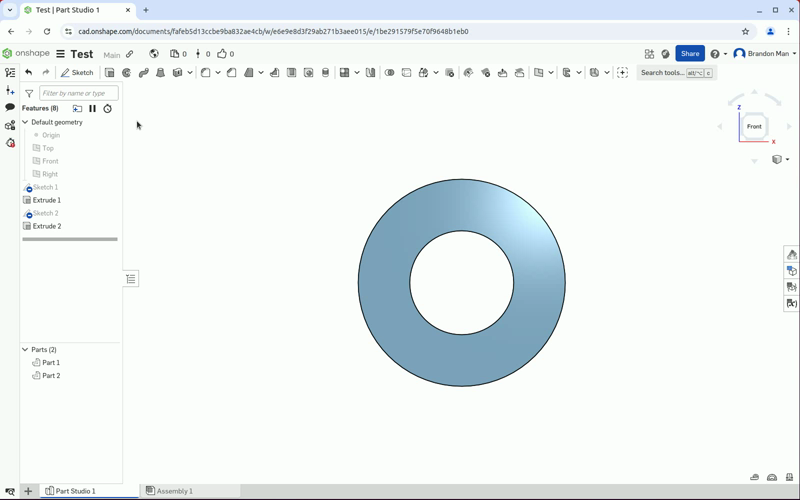
key(shift+h)
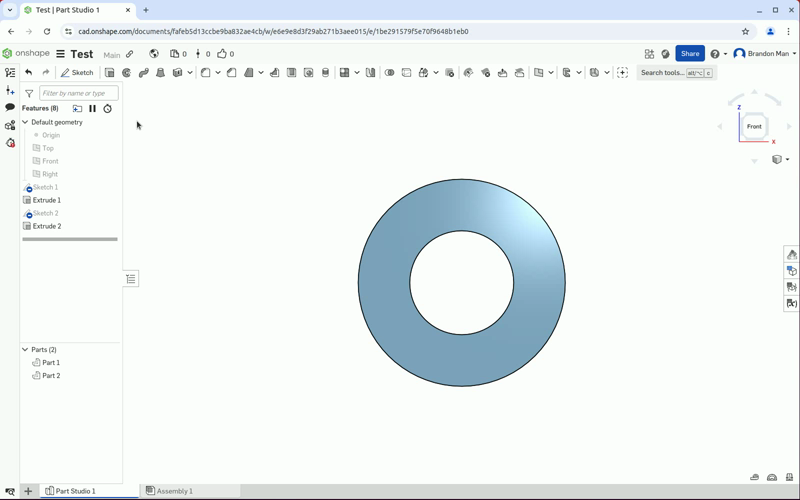
mouse_move(73, 189)
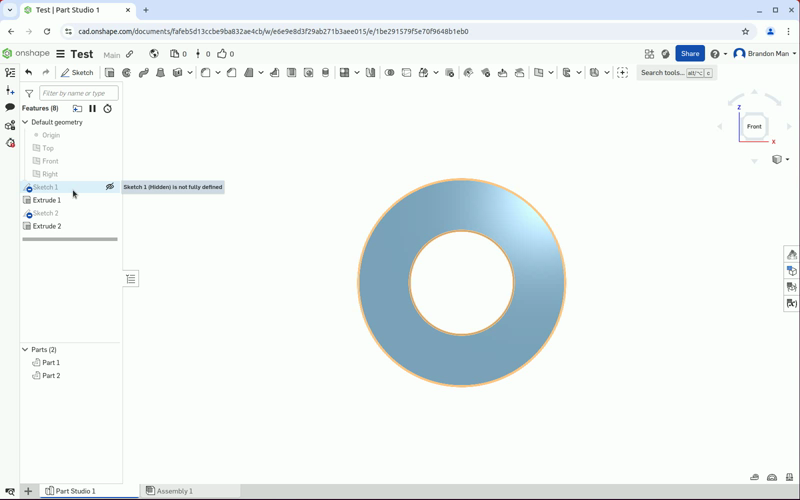
click(73, 189)
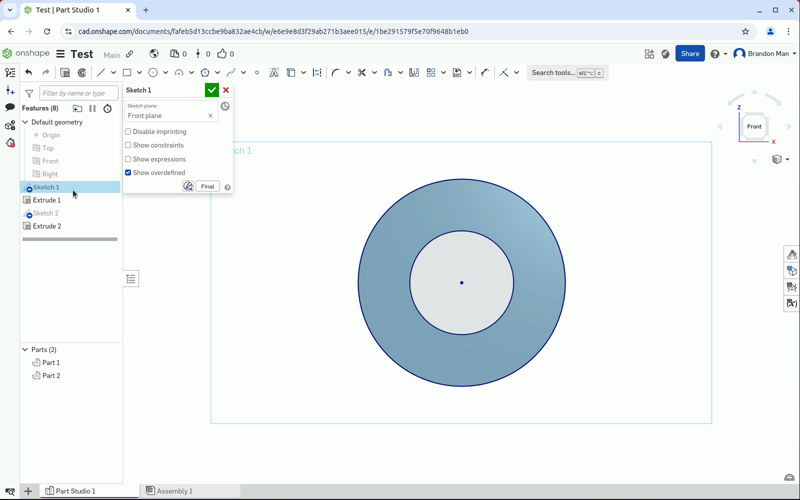
mouse_move(229, 92)
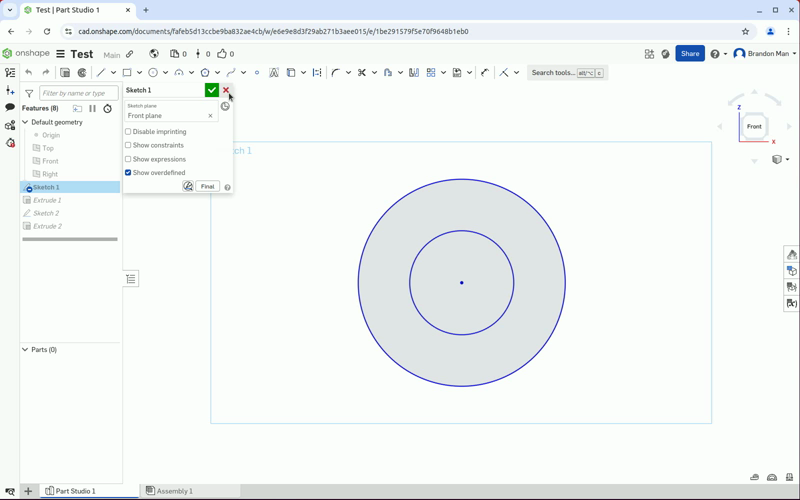
click(229, 92)
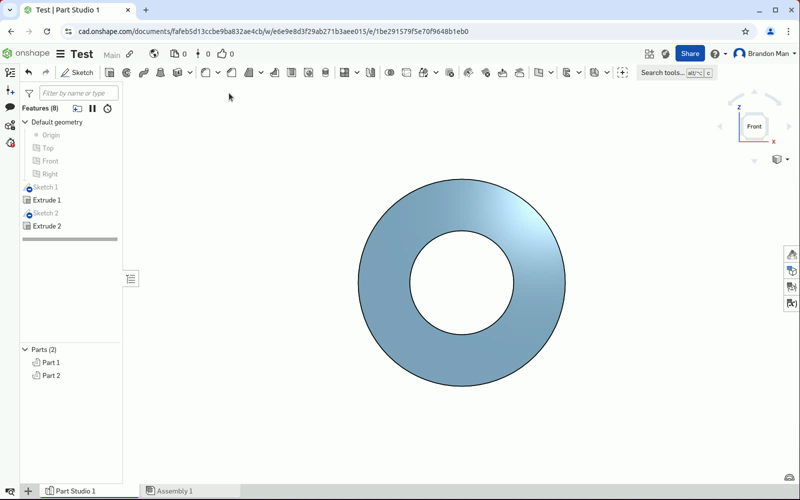
mouse_move(541, 75)
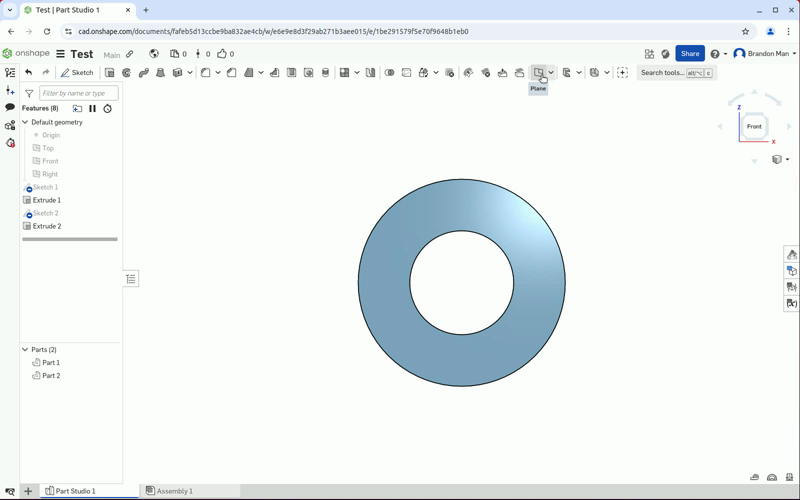
click(541, 75)
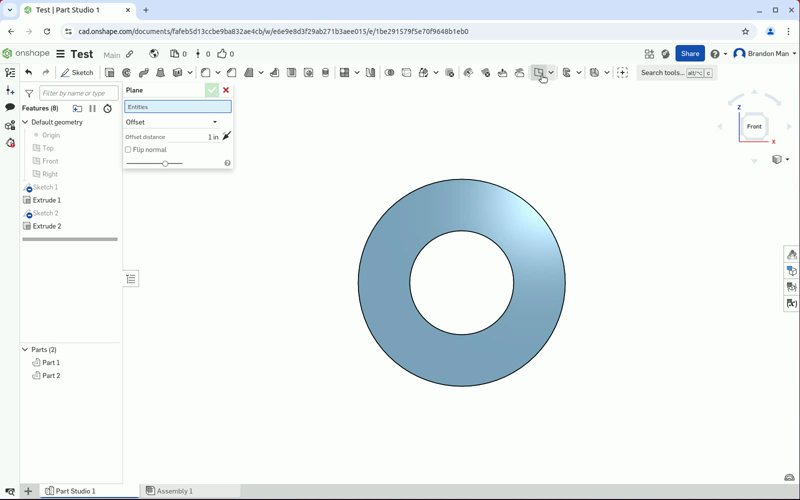
mouse_move(73, 163)
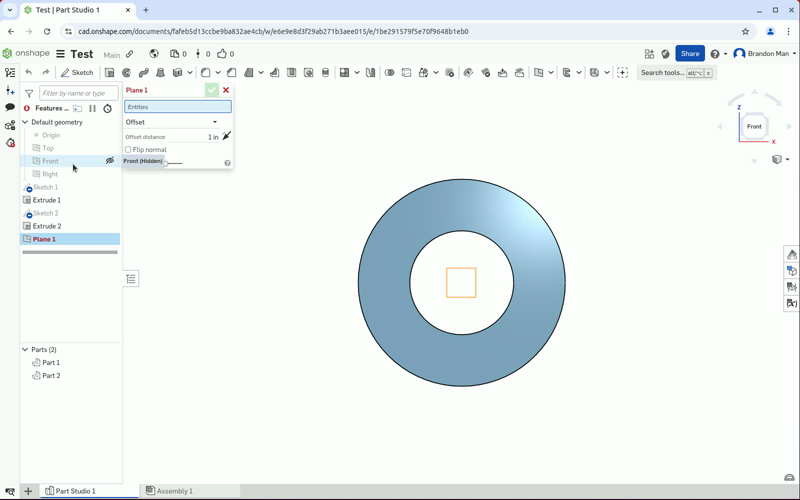
click(73, 163)
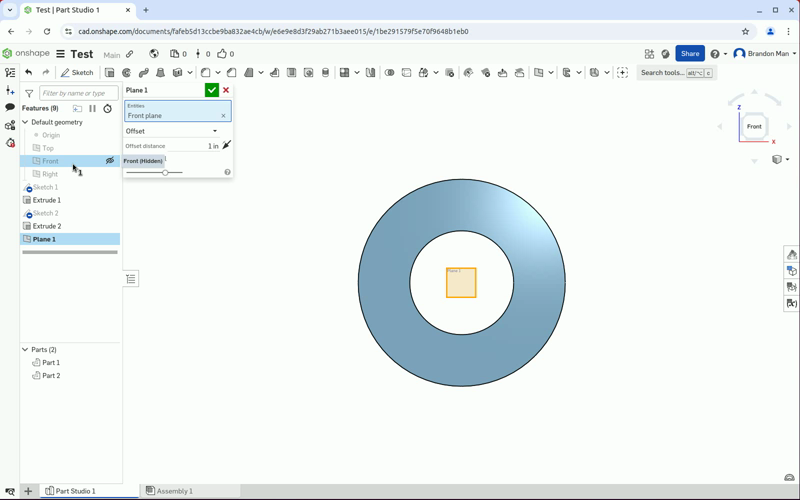
key(tab, 2)
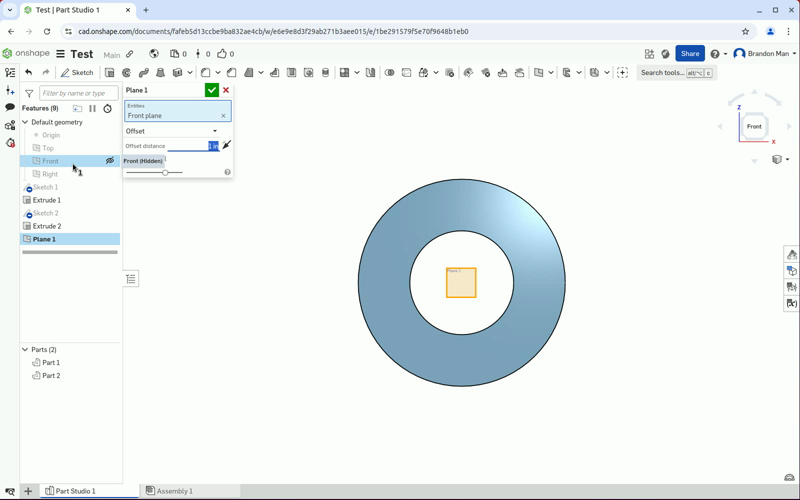
text(10.599)
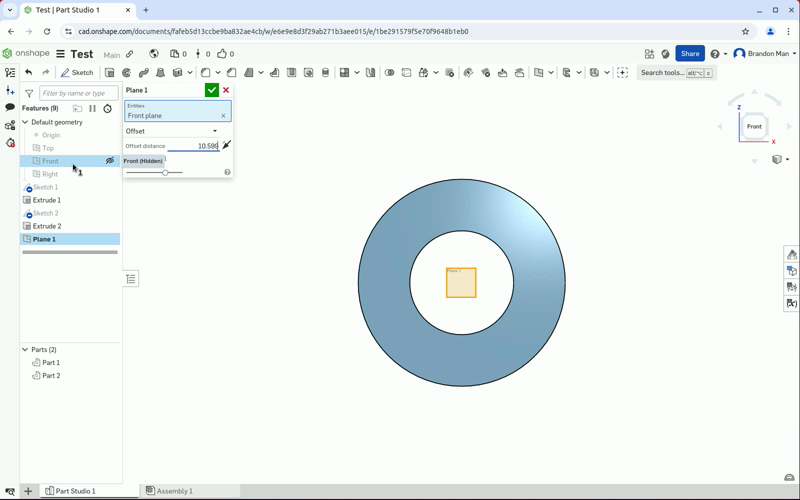
key(enter, 2)
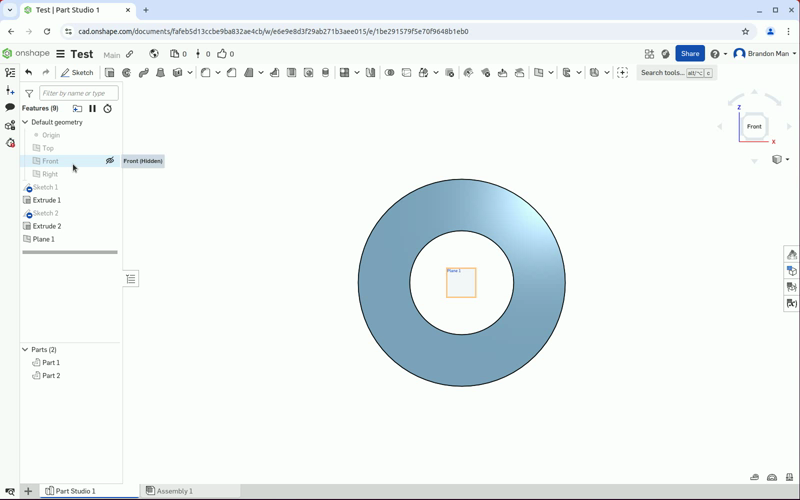
key(shift+s)
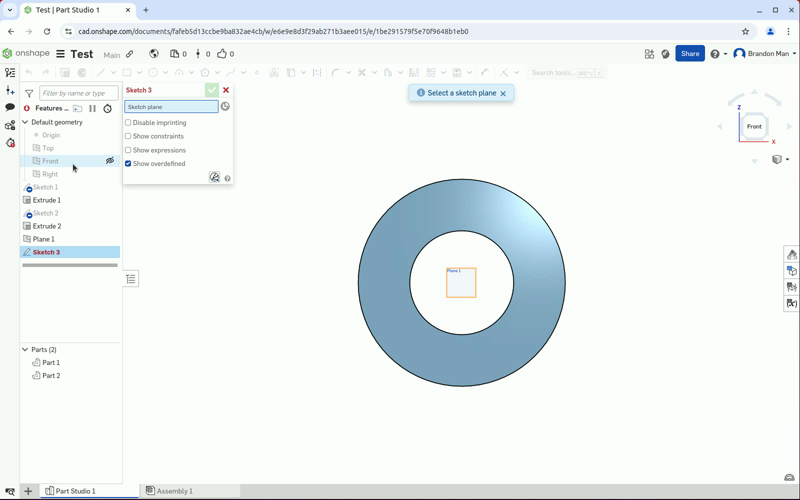
mouse_move(73, 241)
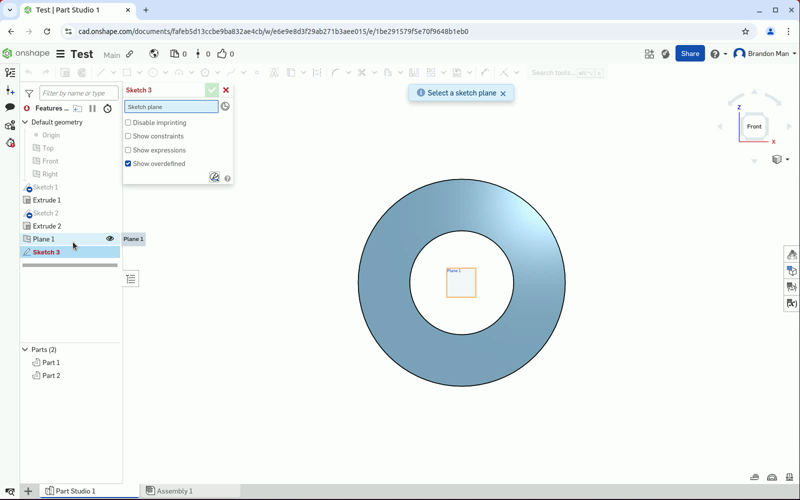
click(73, 241)
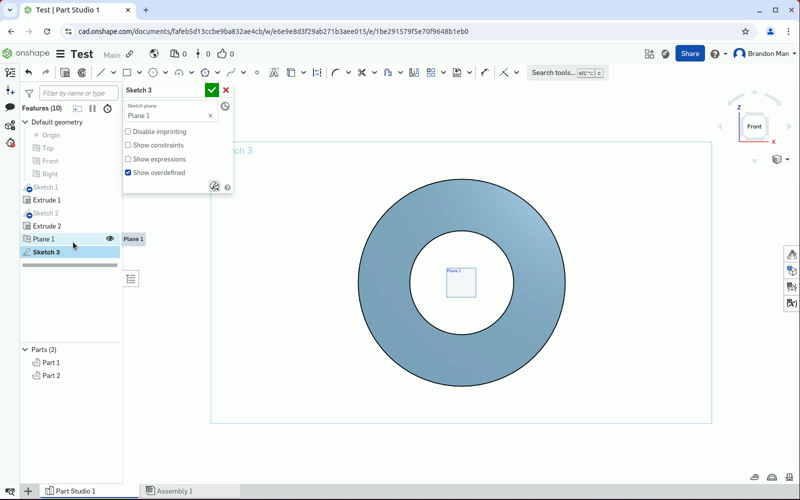
mouse_move(73, 352)
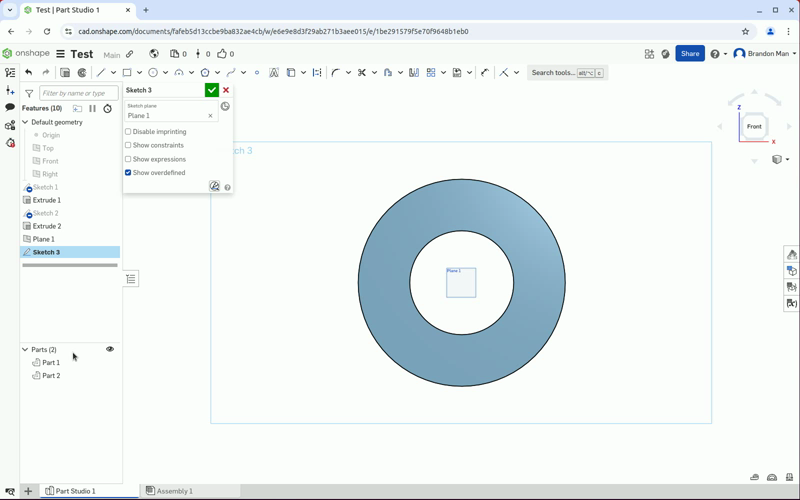
key(y)
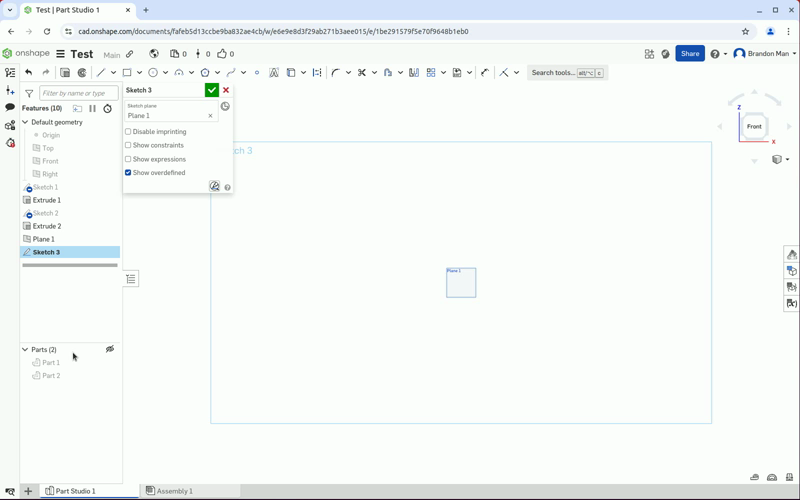
key(c)
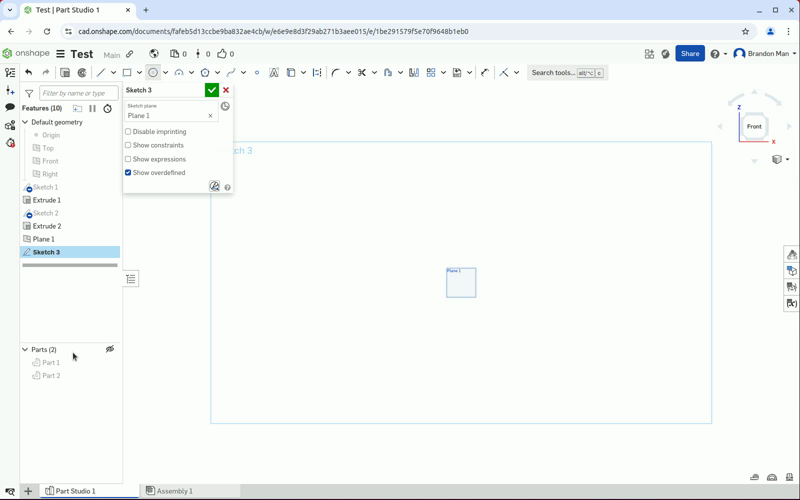
key_down(shift)
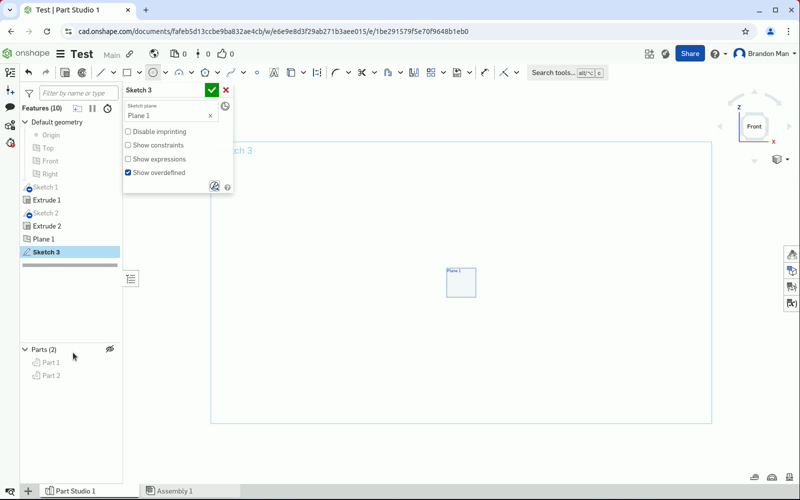
mouse_move(532, 282)
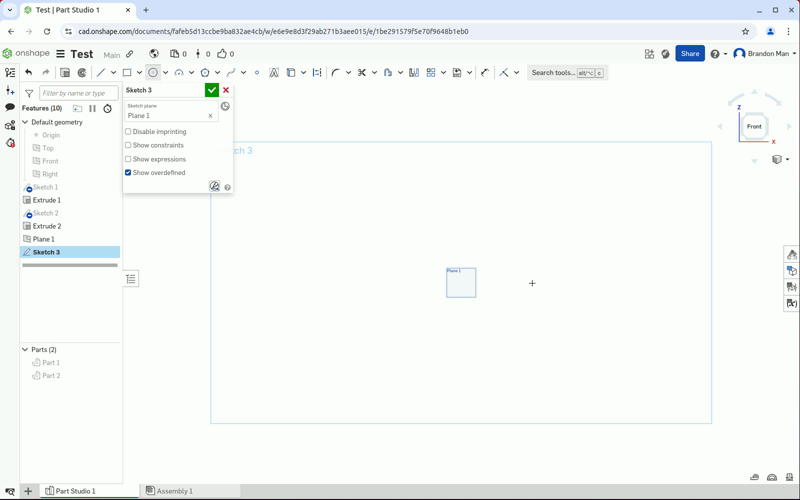
click(532, 282)
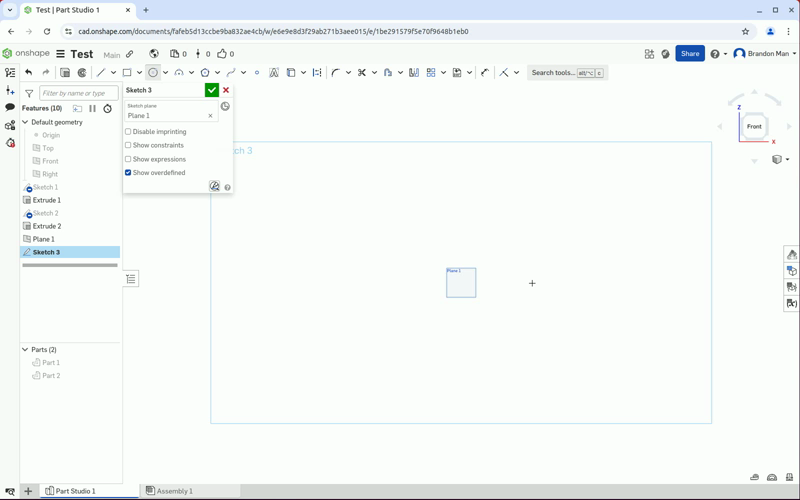
key_up(shift)
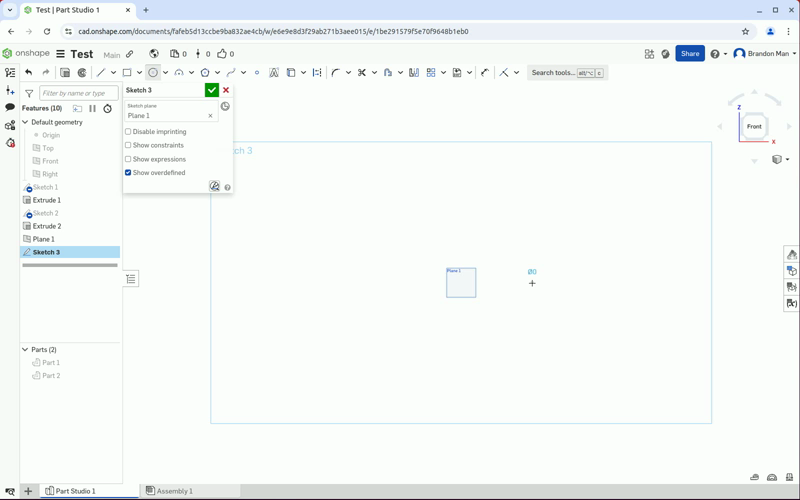
mouse_move(542, 282)
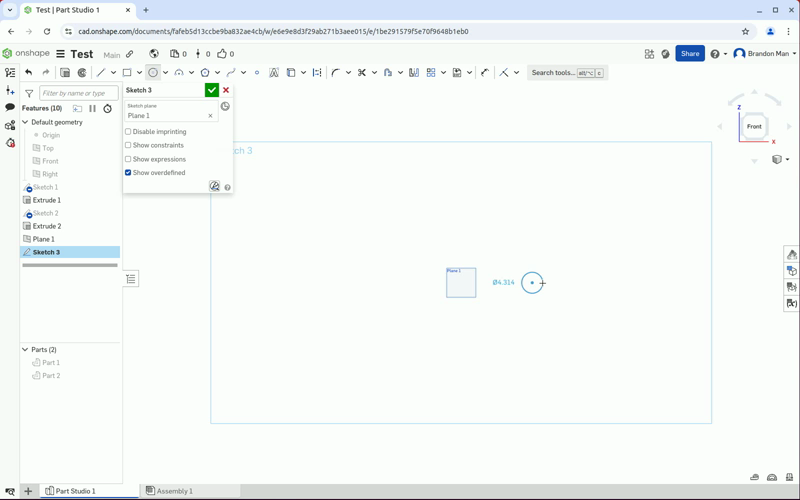
click(542, 282)
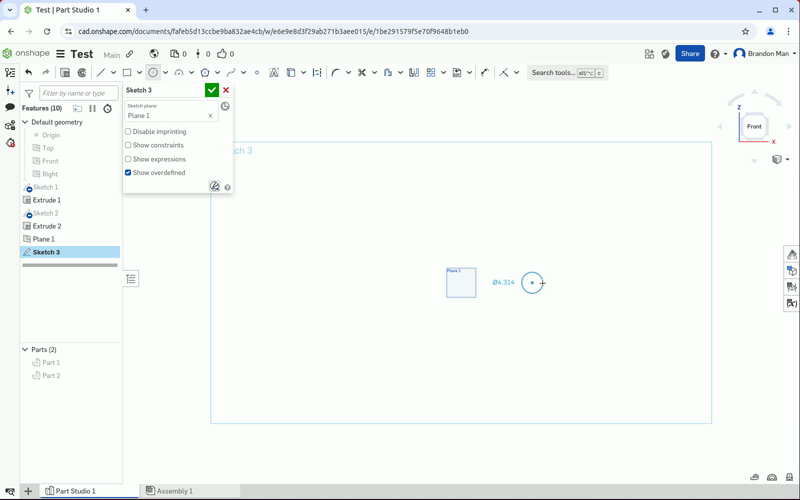
key(esc)
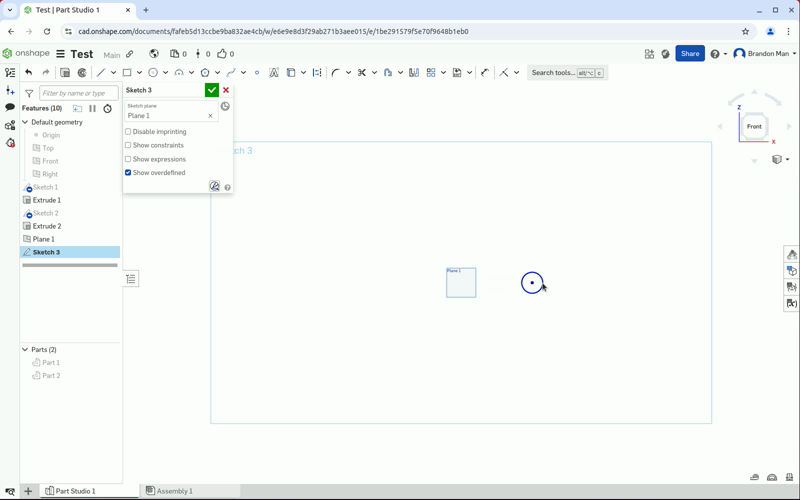
mouse_move(537, 278)
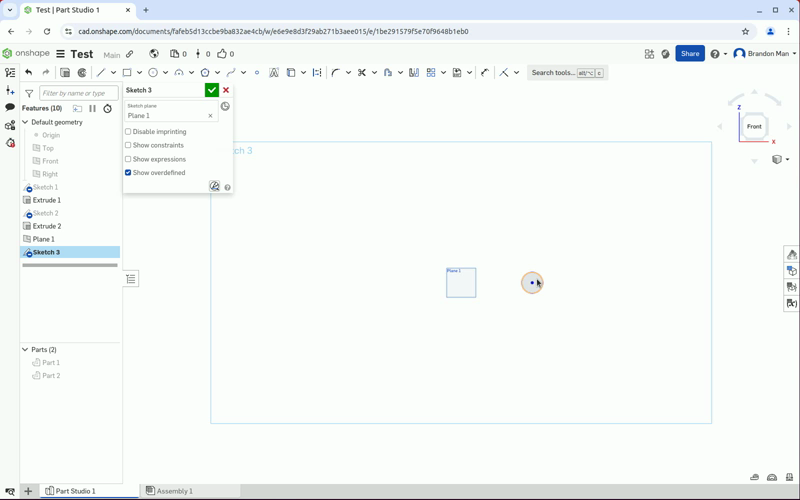
scroll(6)
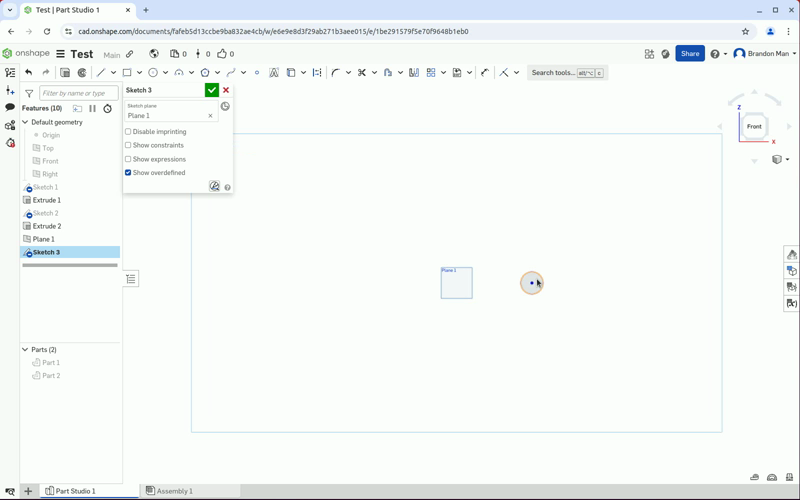
scroll(6)
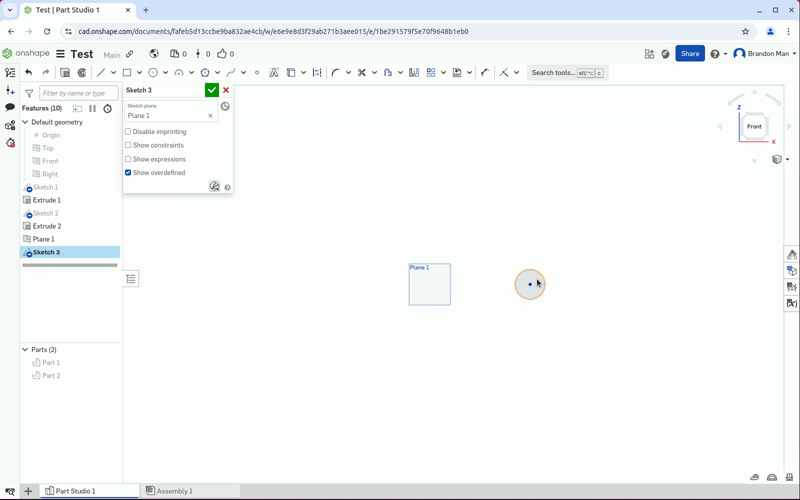
scroll(6)
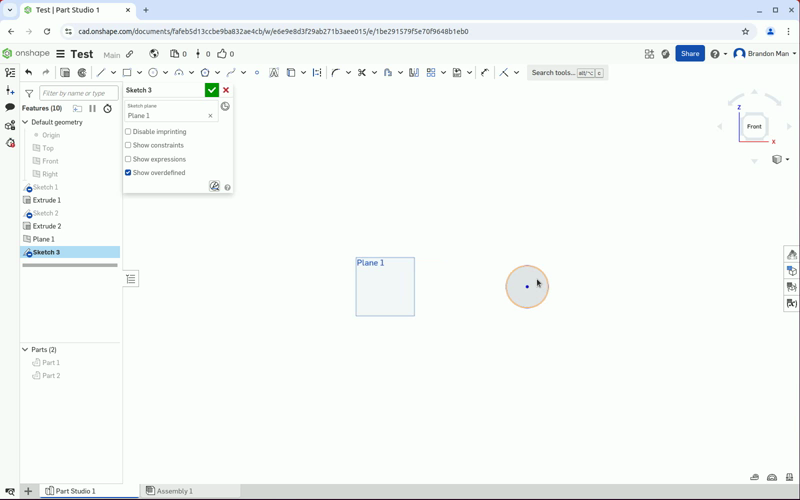
scroll(6)
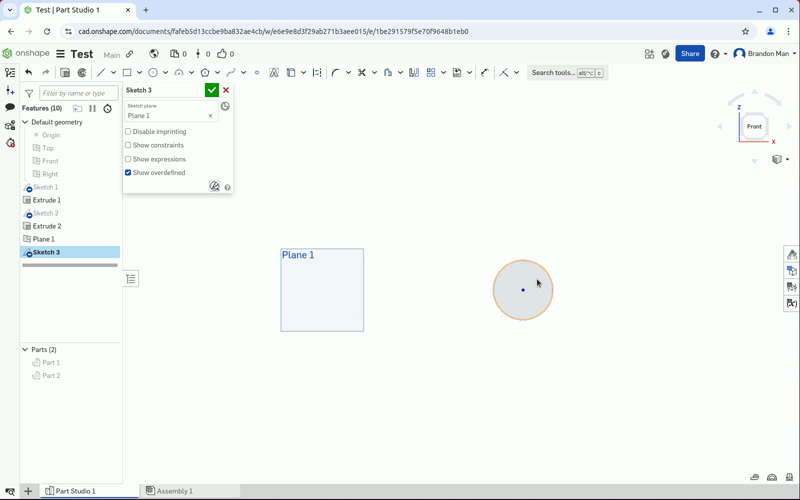
scroll(6)
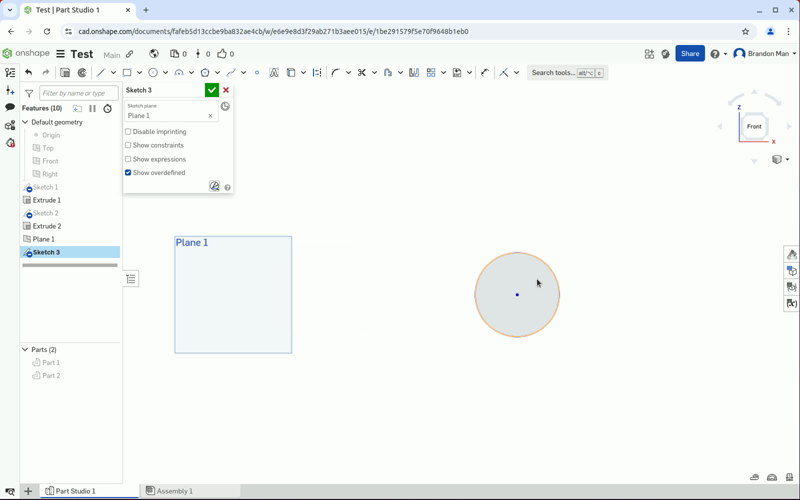
scroll(6)
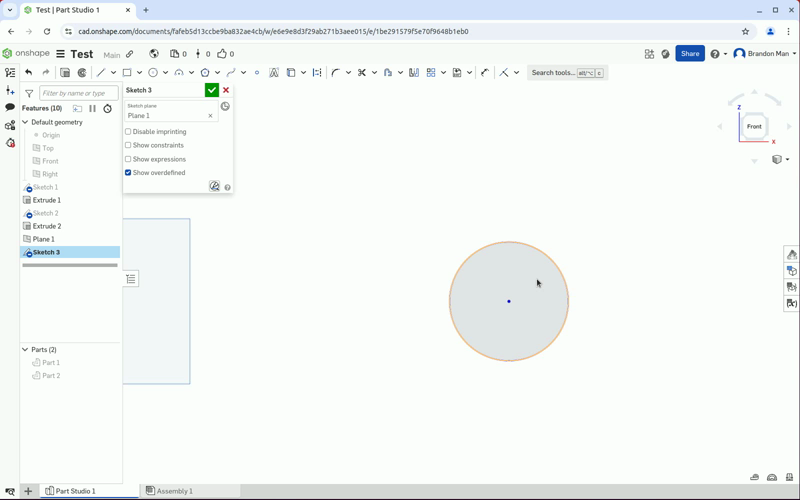
scroll(6)
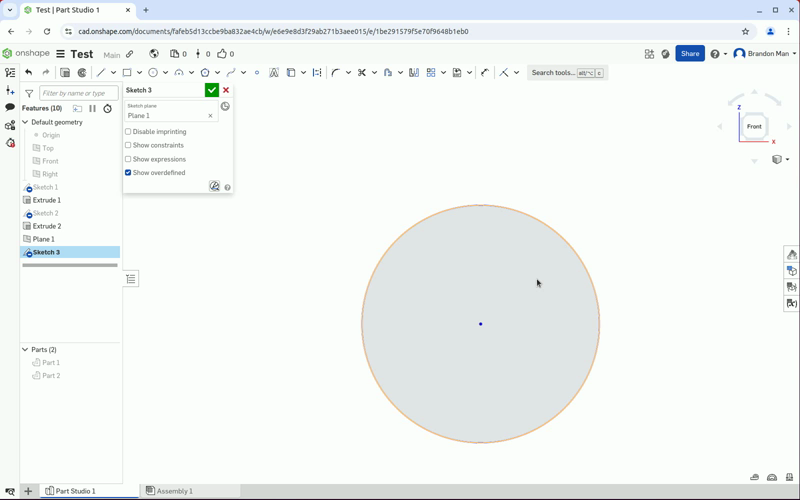
click(537, 278)
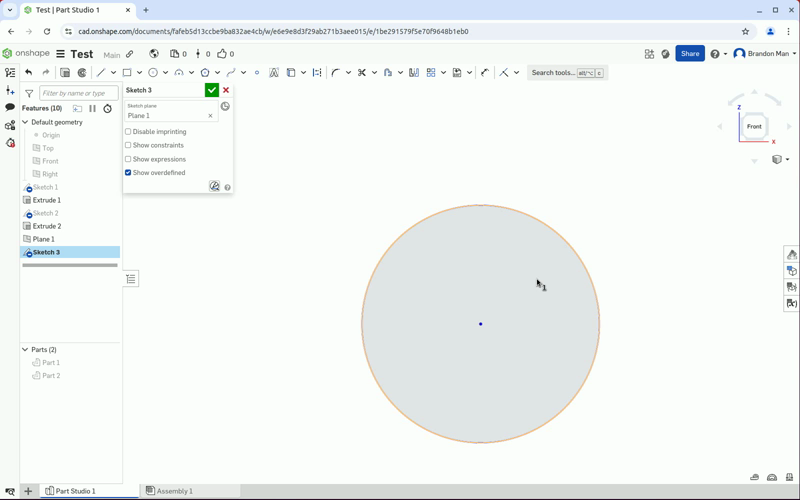
scroll(-6)
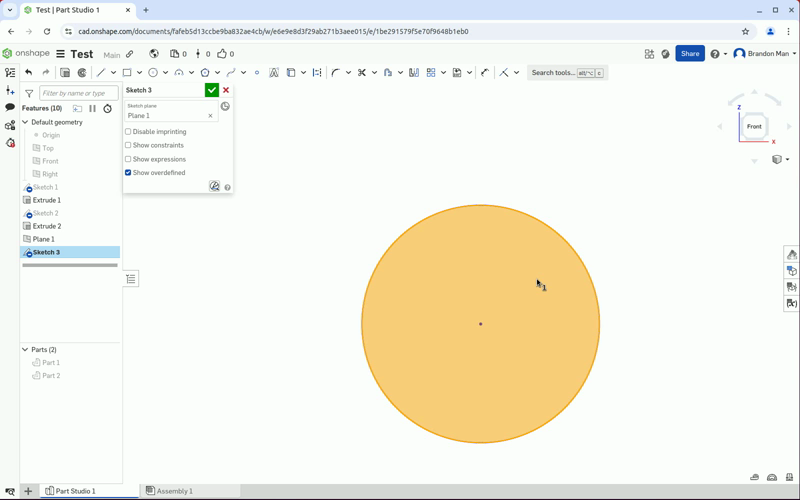
scroll(-6)
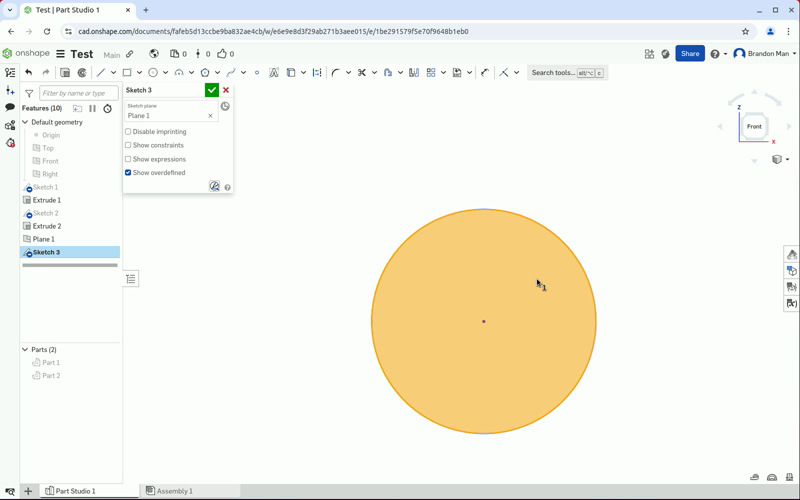
scroll(-6)
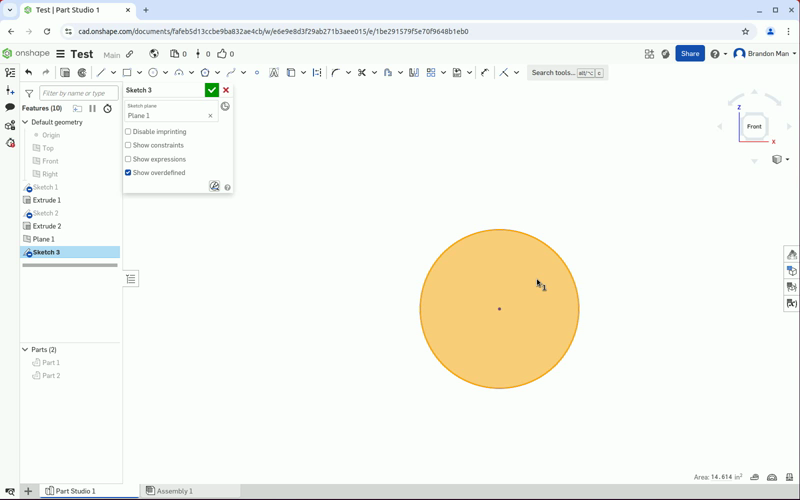
scroll(-6)
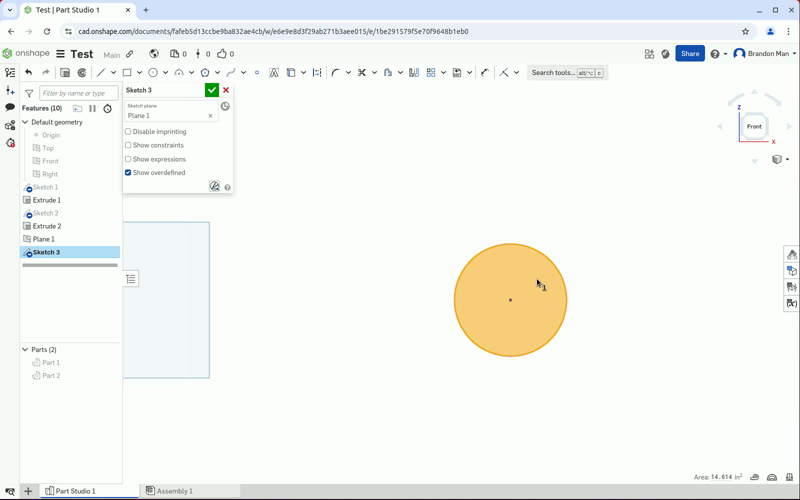
scroll(-6)
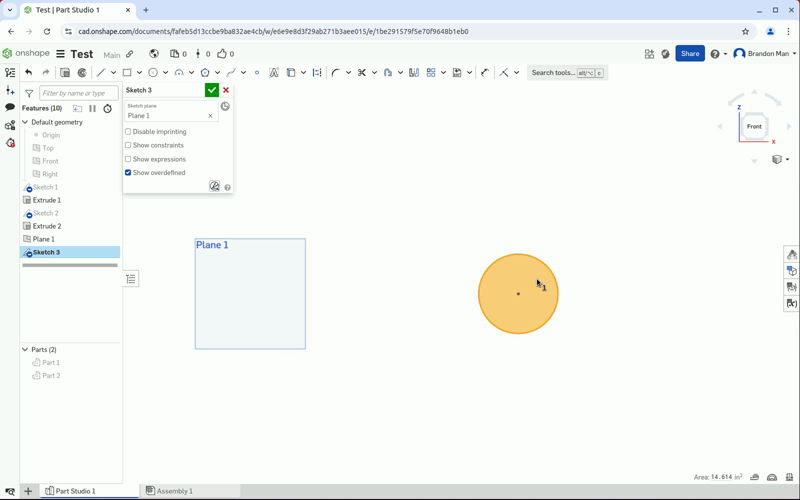
scroll(-6)
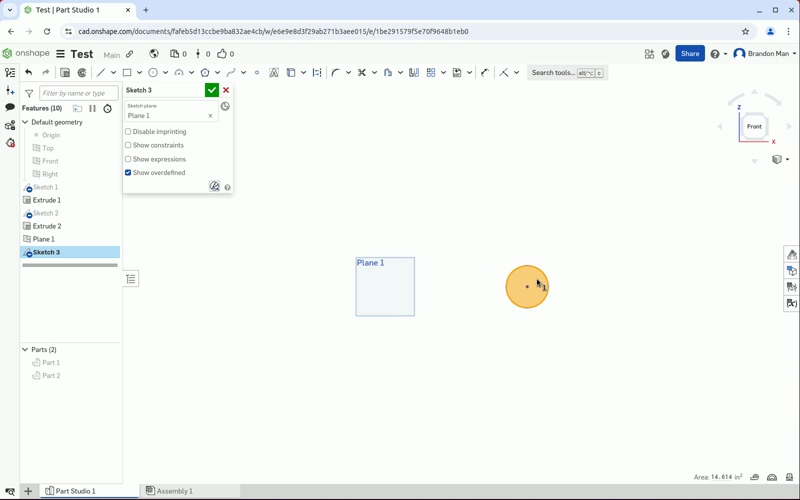
scroll(-6)
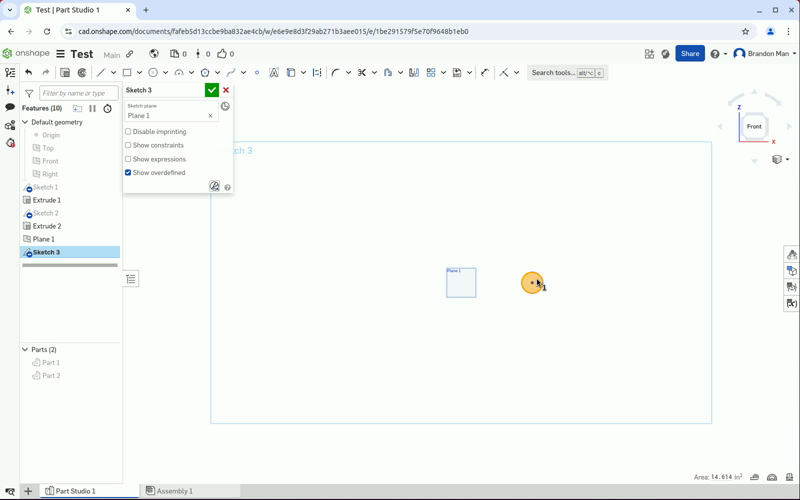
mouse_move(73, 352)
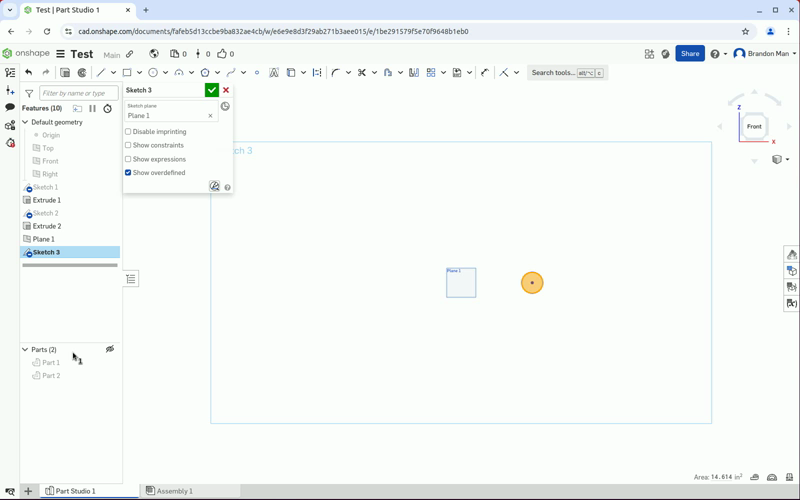
key(shift+y)
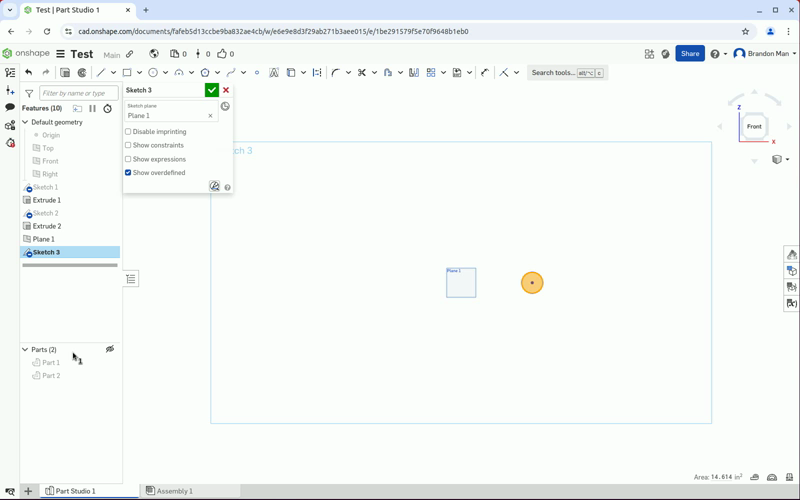
key(shift+e)
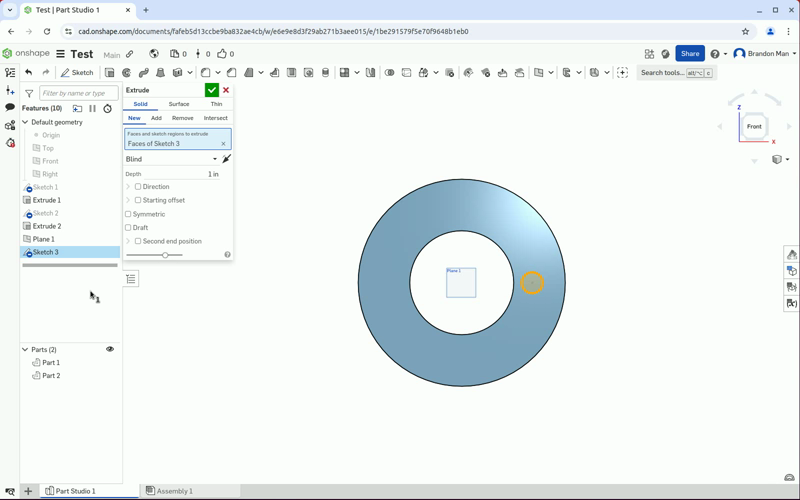
mouse_move(143, 106)
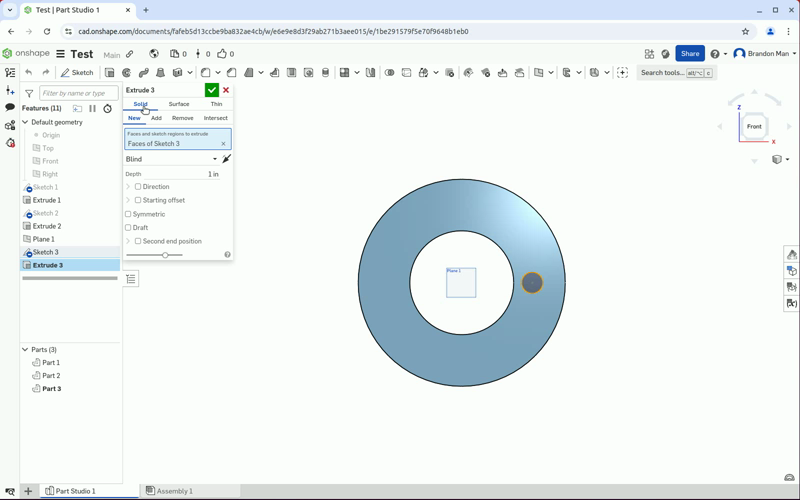
click(143, 106)
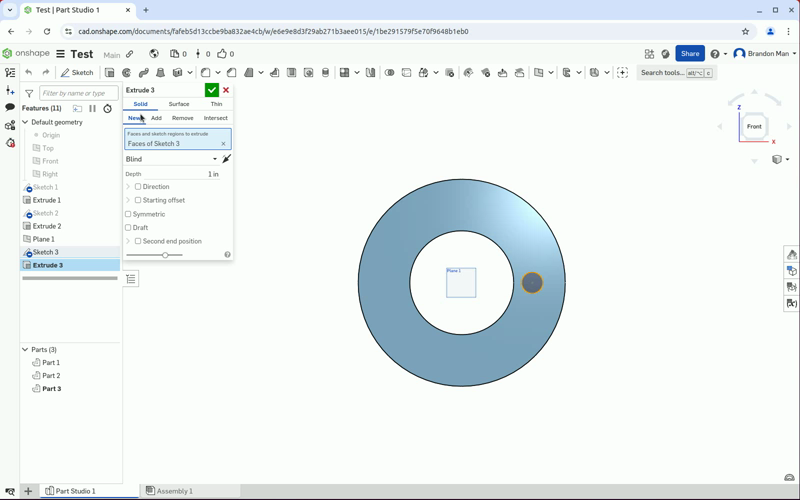
mouse_move(137, 120)
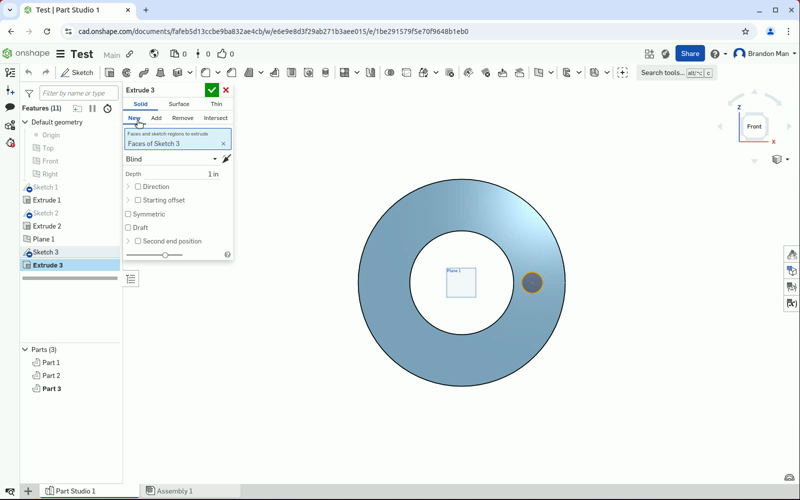
click(137, 120)
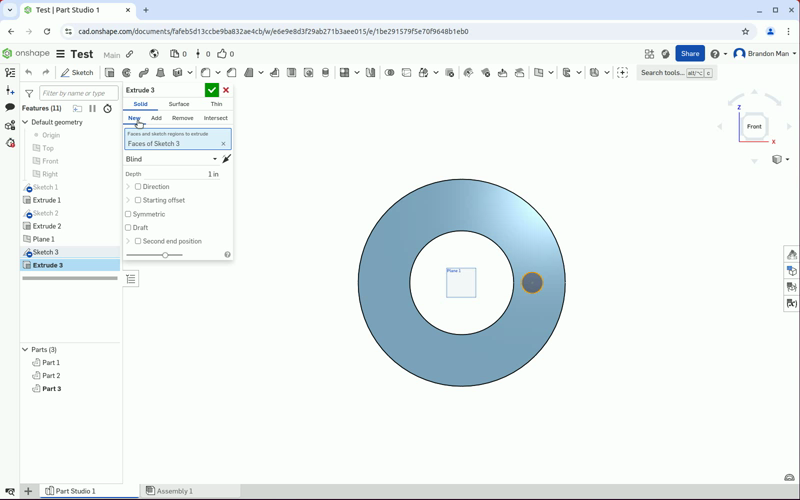
key(tab, 4)
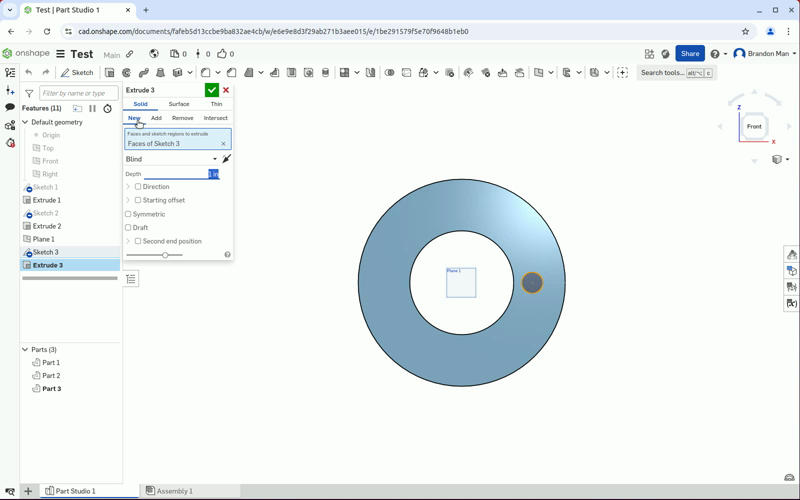
text(12.517)
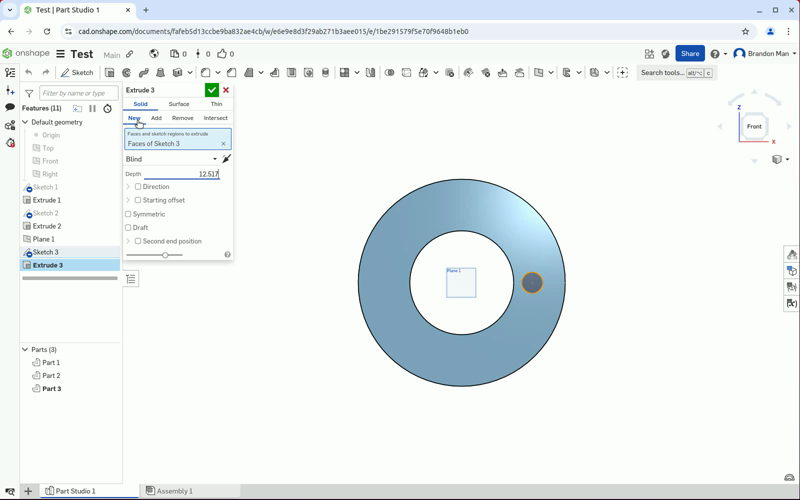
key(enter)
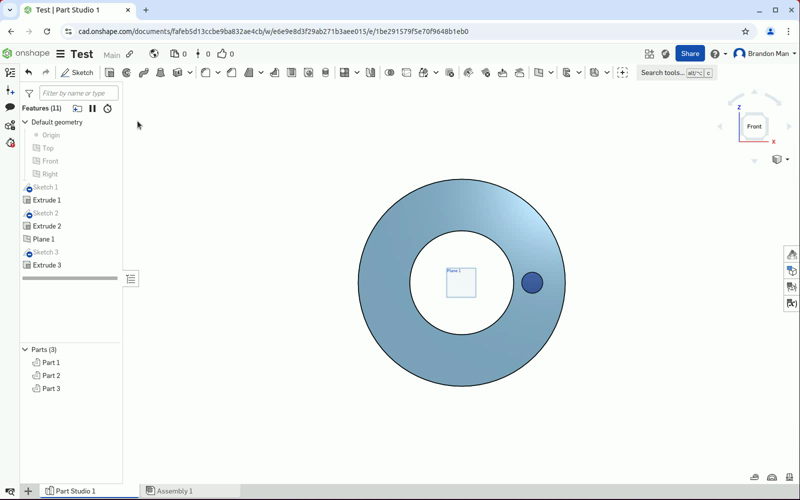
key(shift+h)
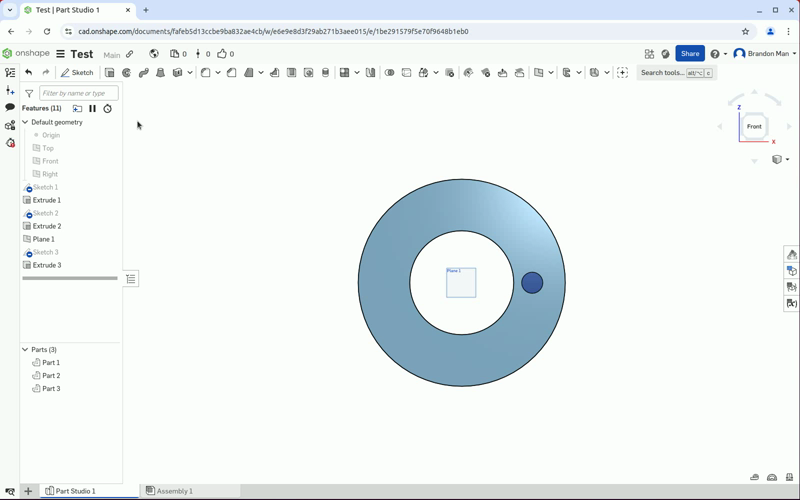
key(shift+h)
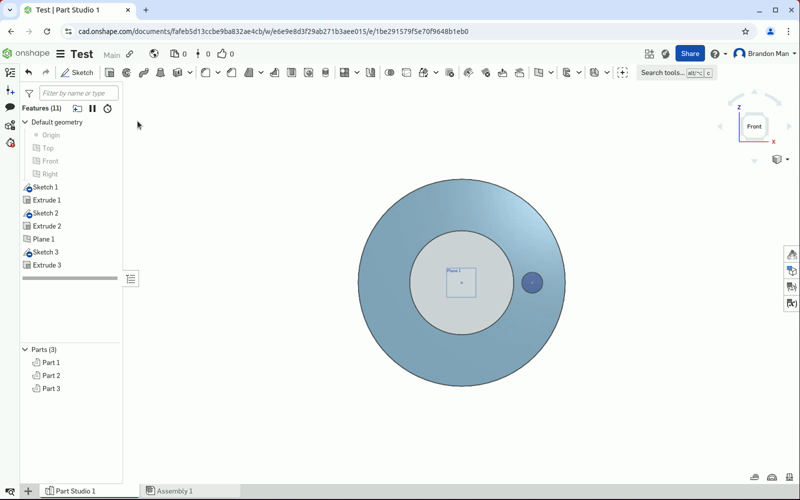
key(shift+7)
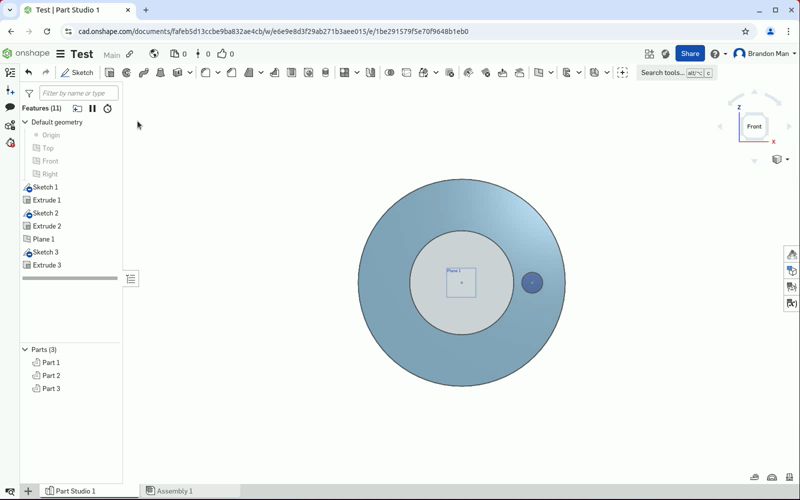
key(left, 2)
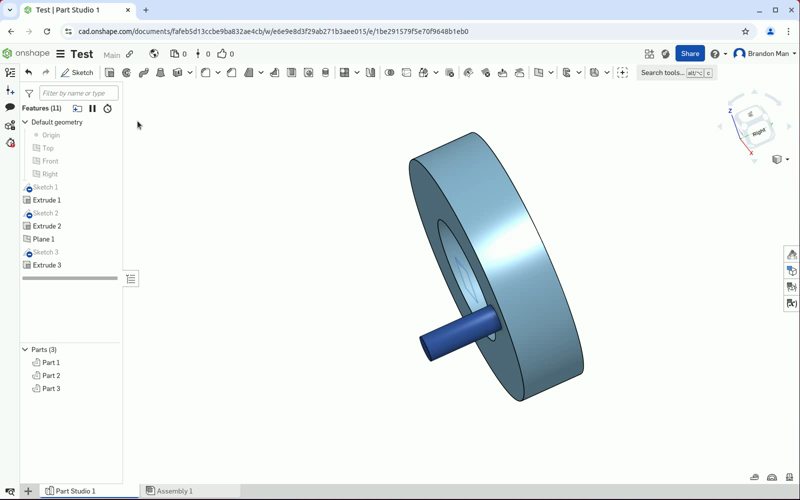
key(down, 2)
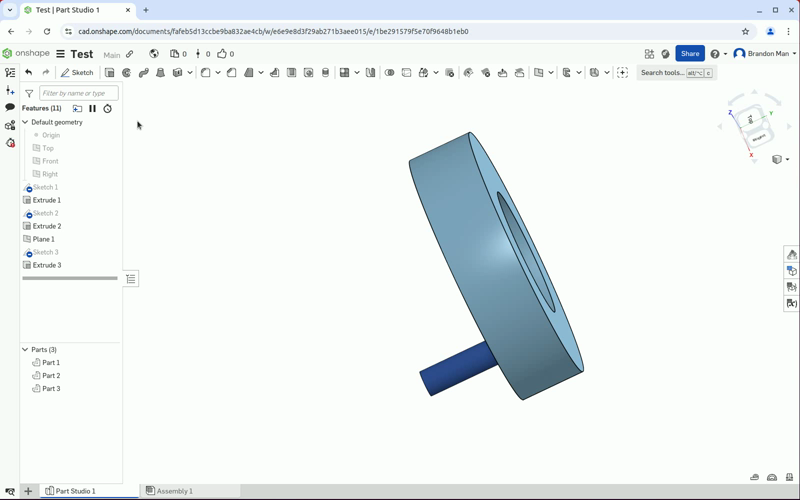
key(up, 2)
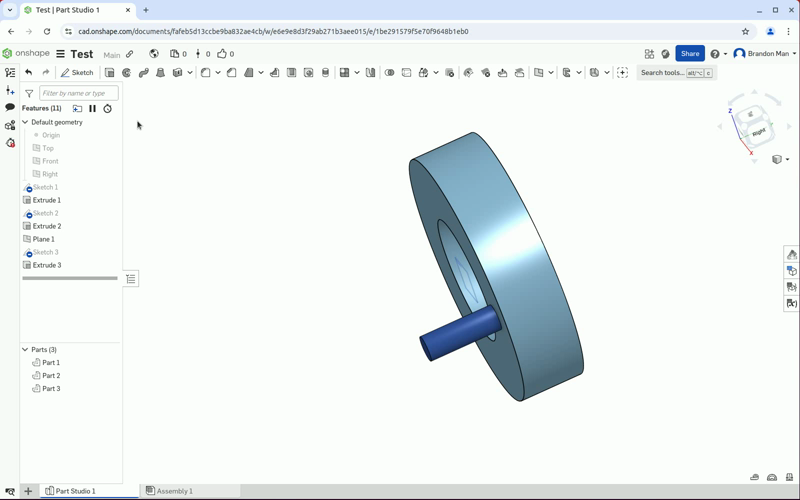
key(right, 2)
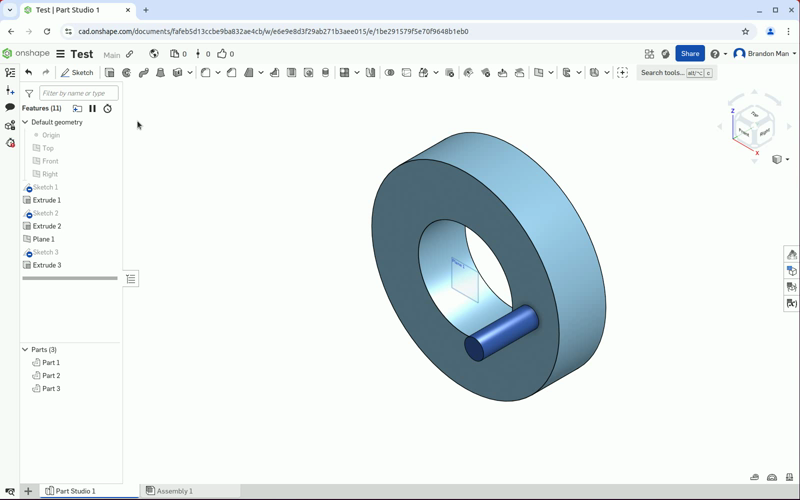
mouse_move(73, 189)
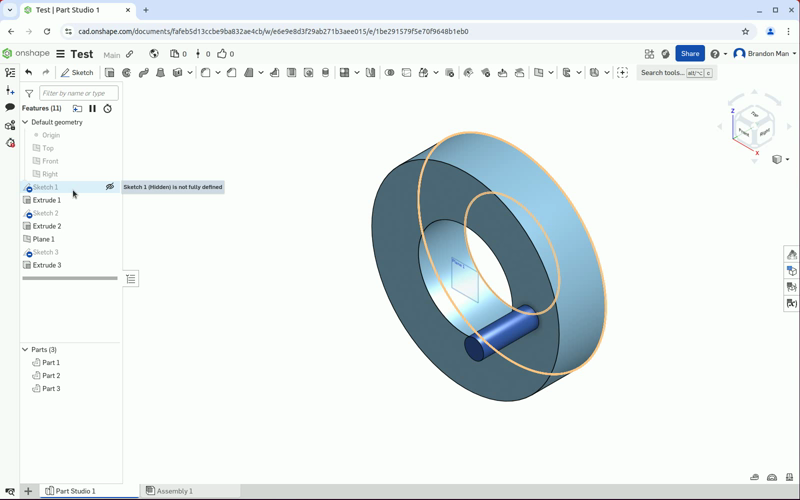
click(73, 189)